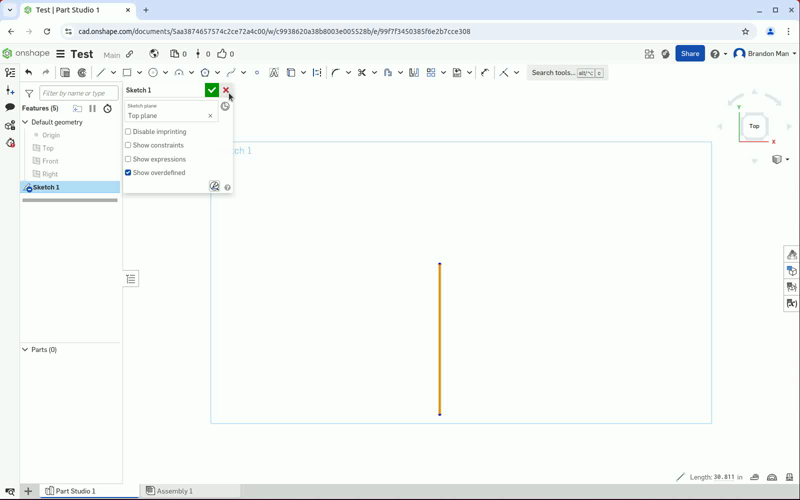
key(shift+h)
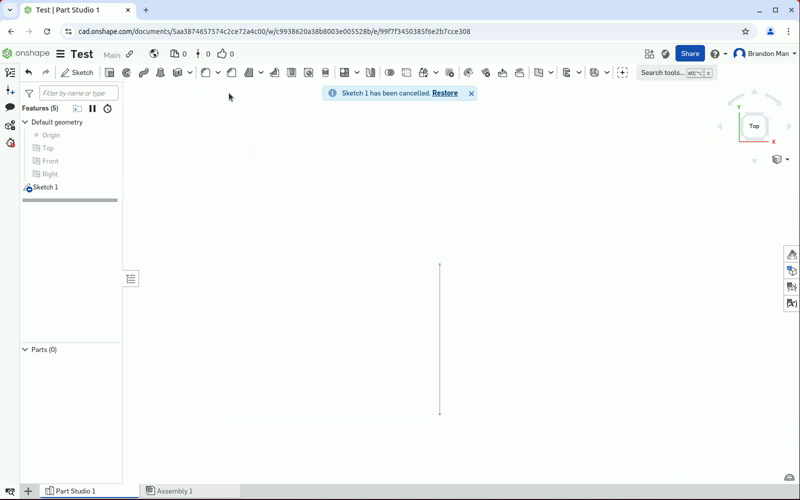
key(shift+s)
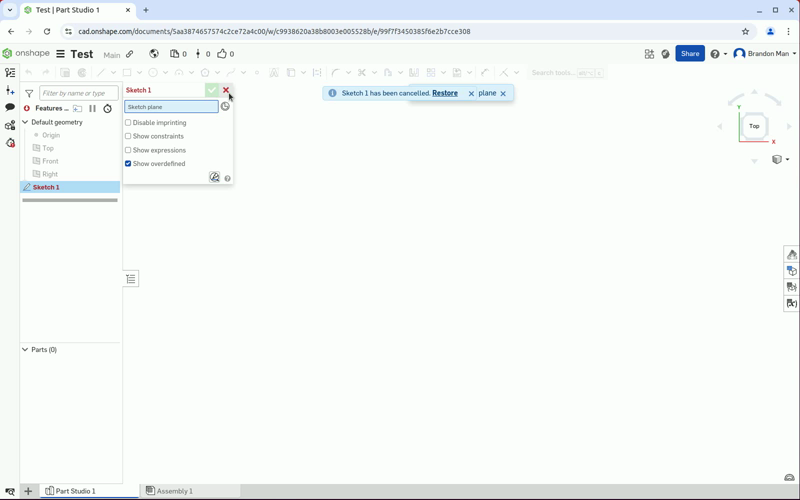
mouse_move(73, 150)
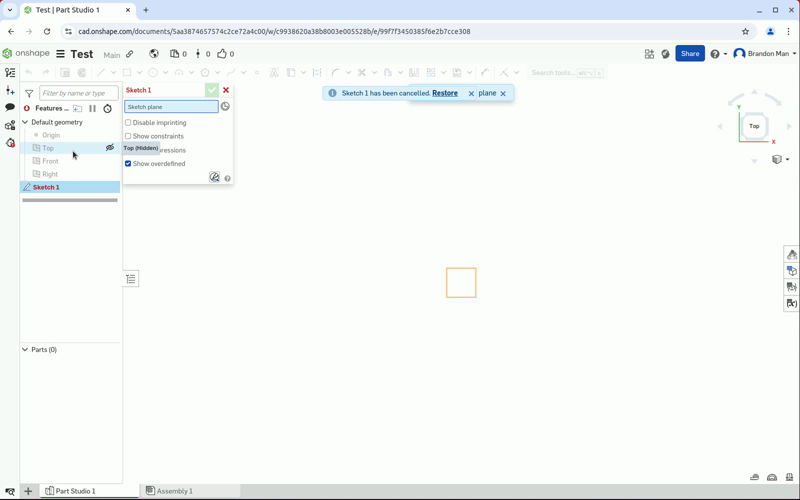
click(73, 150)
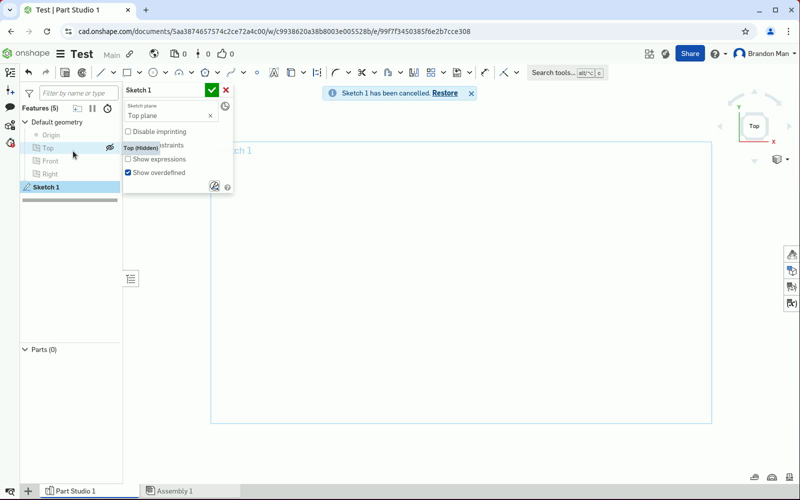
mouse_move(73, 352)
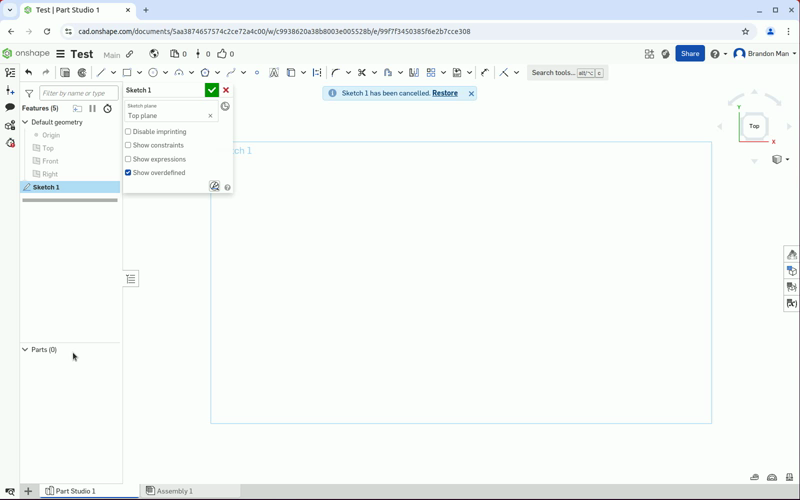
key(y)
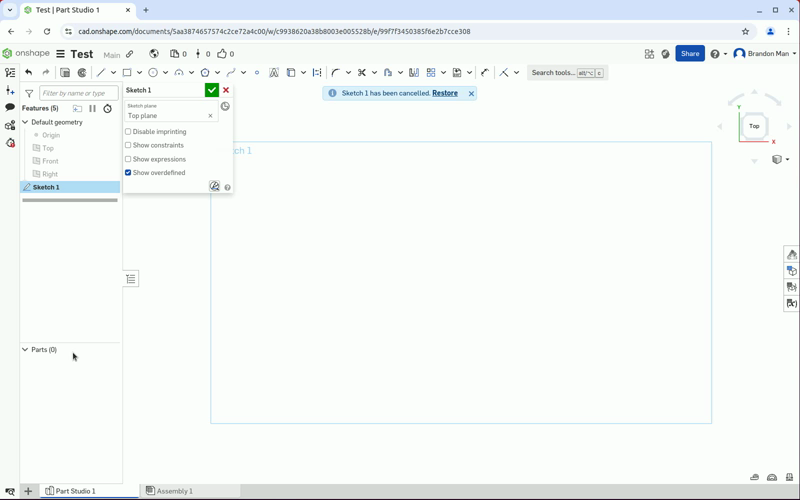
key(c)
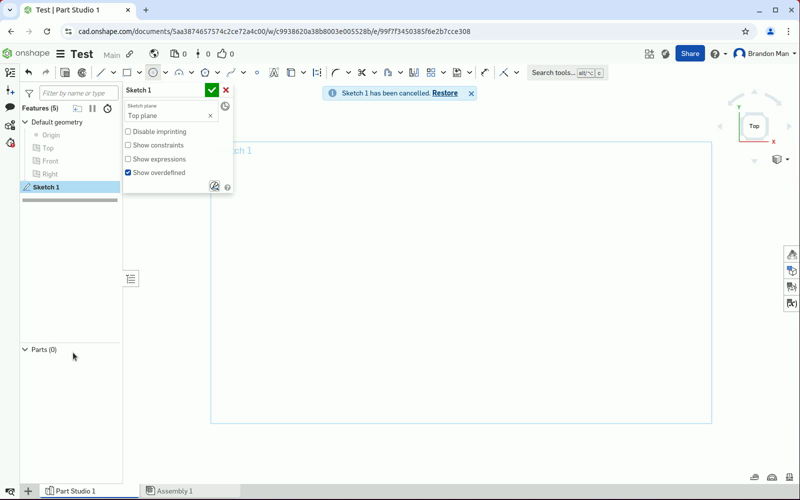
key_down(shift)
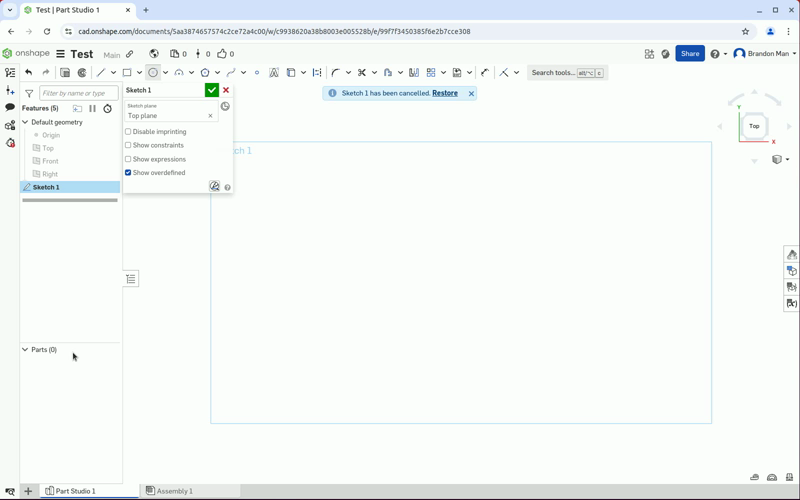
mouse_move(461, 282)
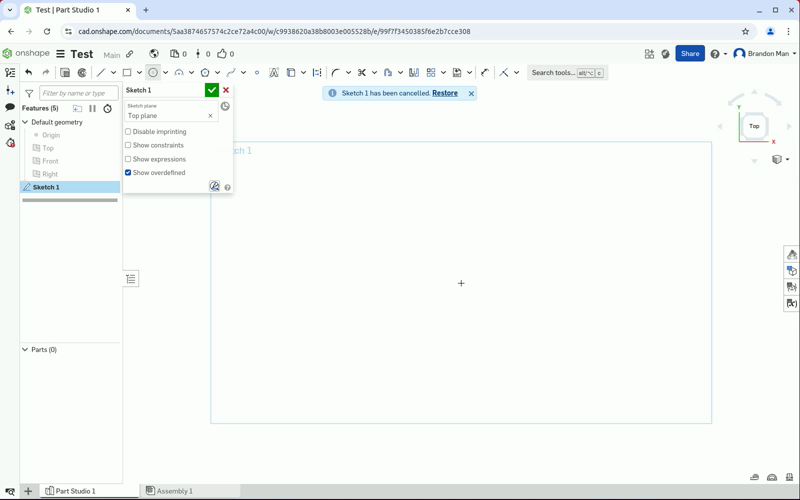
click(461, 282)
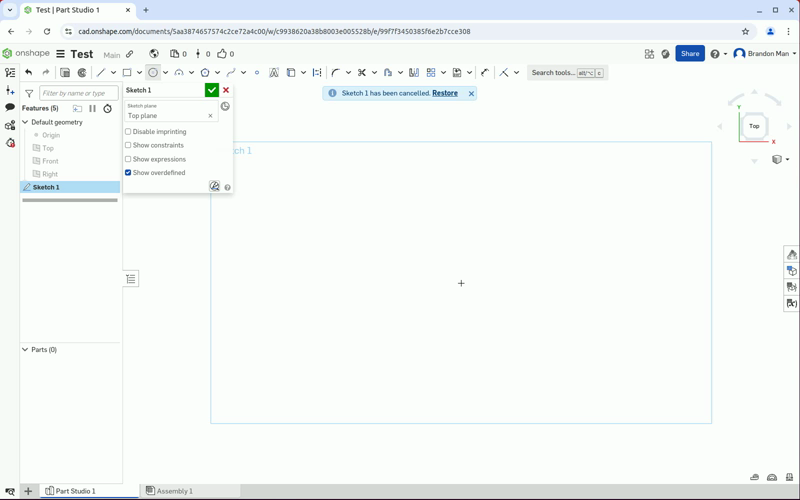
key_up(shift)
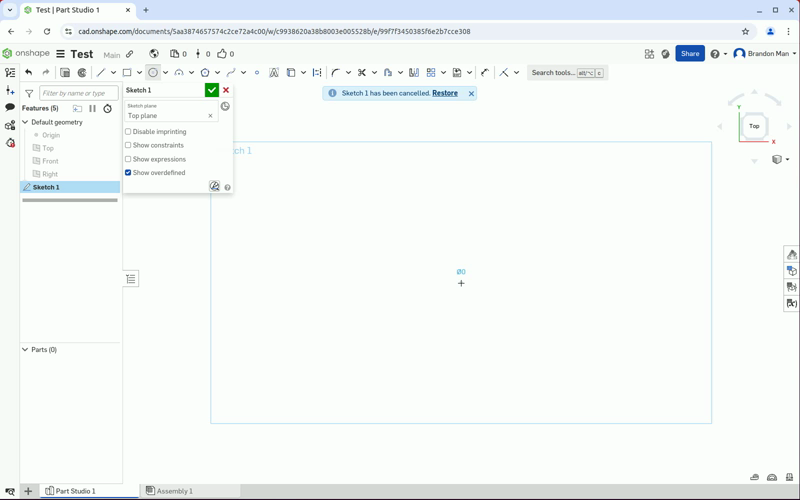
mouse_move(574, 282)
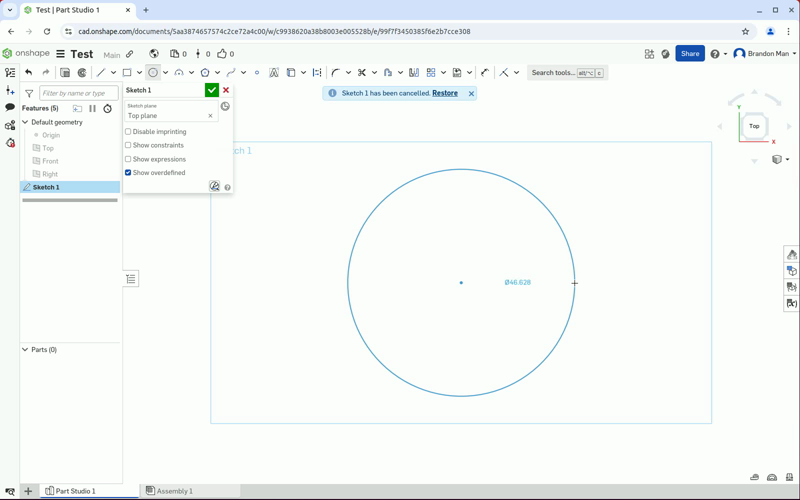
click(574, 282)
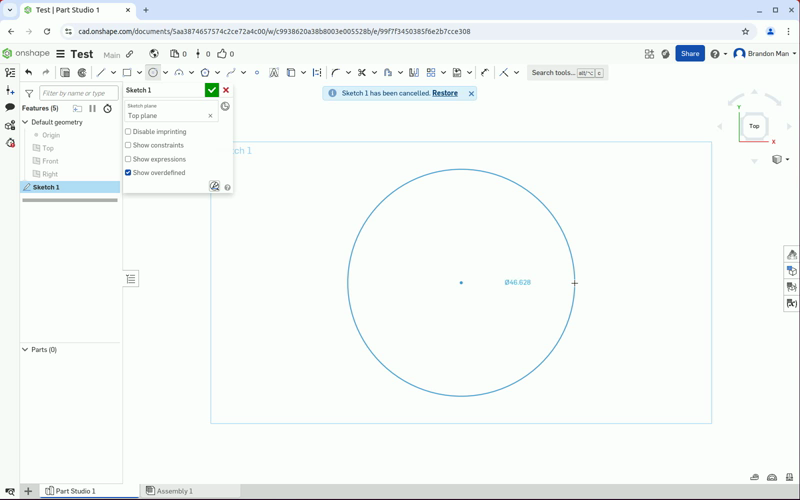
key(esc)
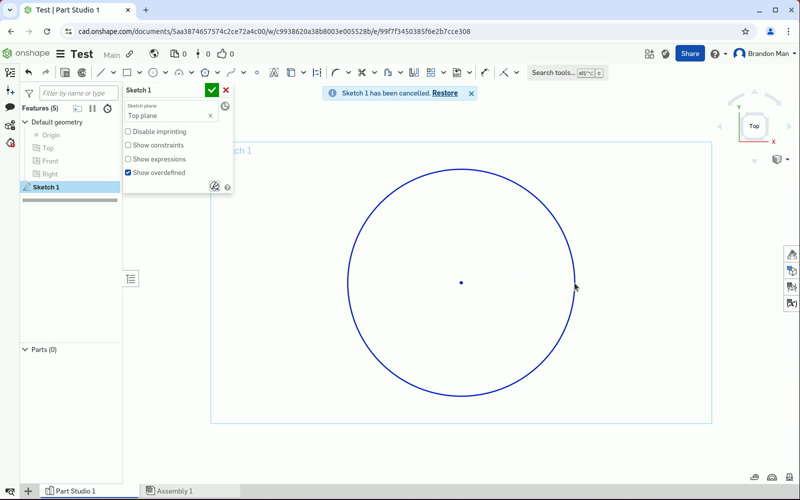
mouse_move(515, 319)
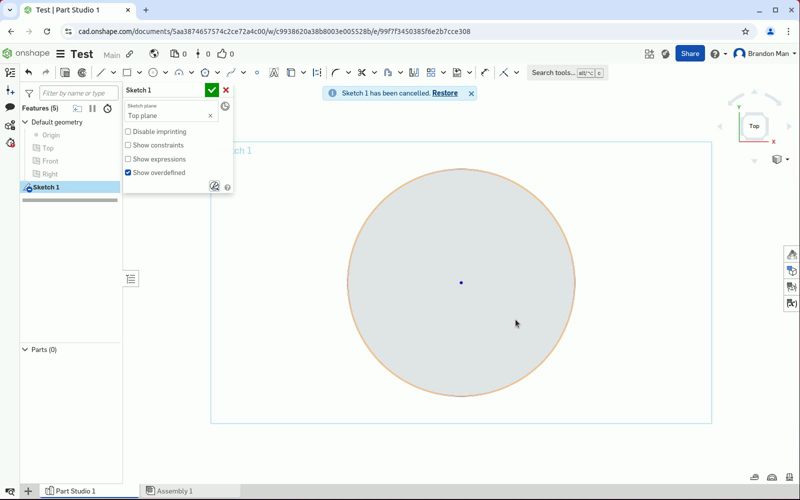
click(515, 319)
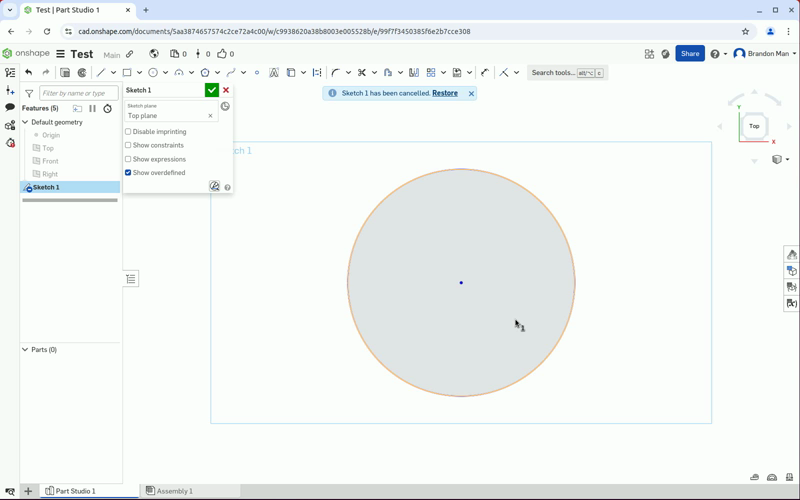
mouse_move(73, 352)
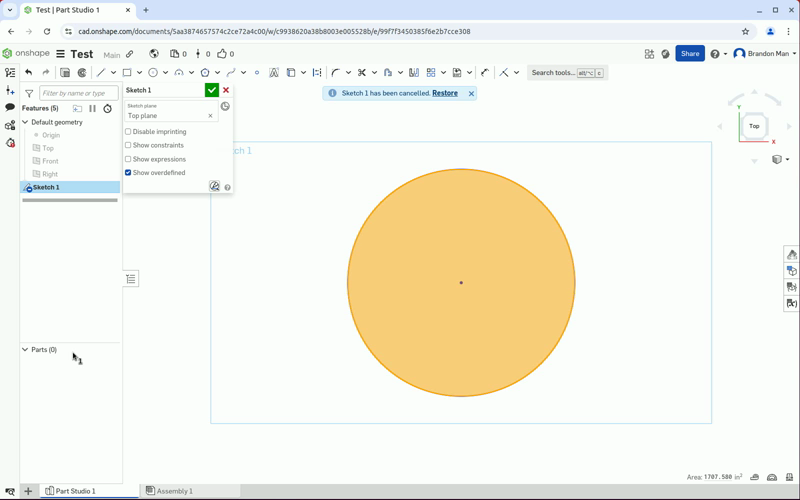
key(shift+y)
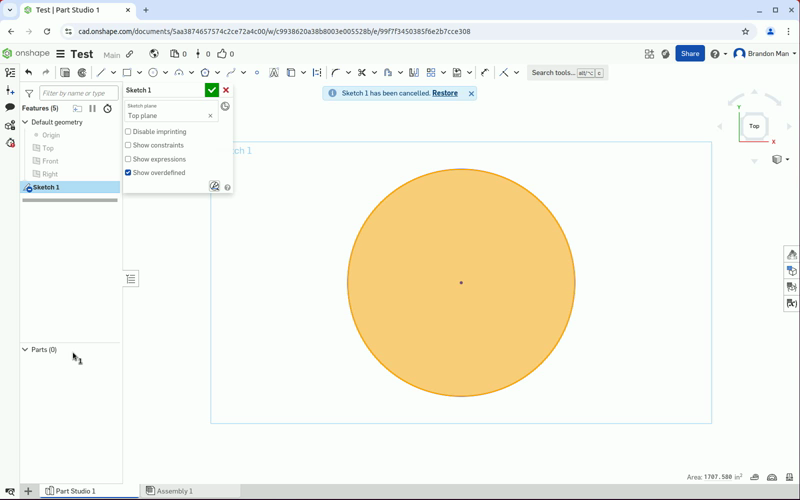
key(shift+e)
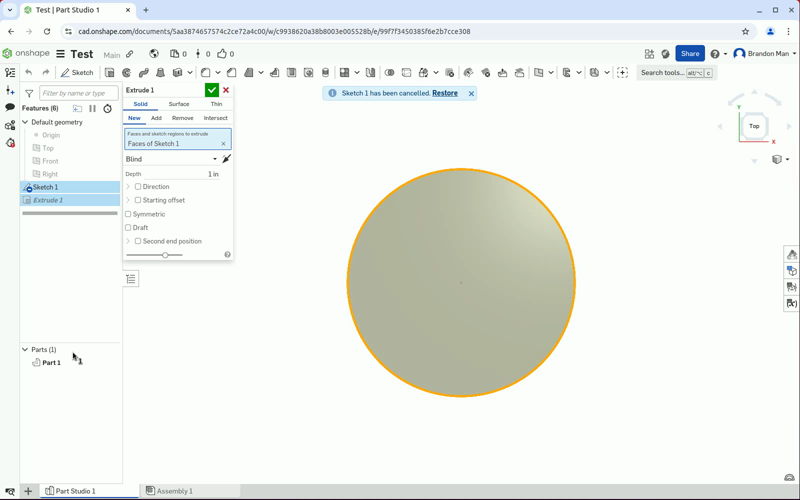
mouse_move(143, 106)
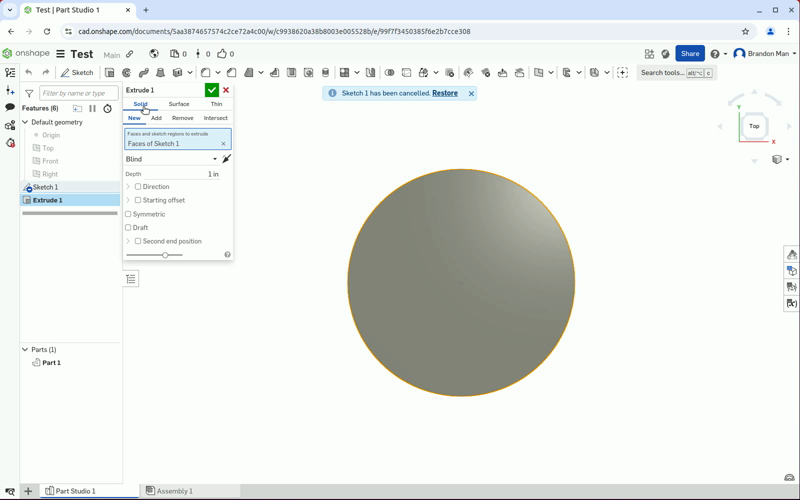
click(143, 106)
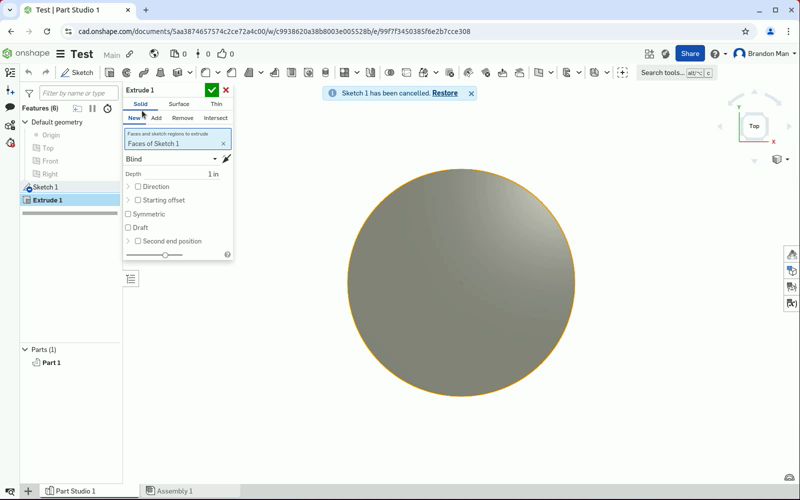
mouse_move(137, 120)
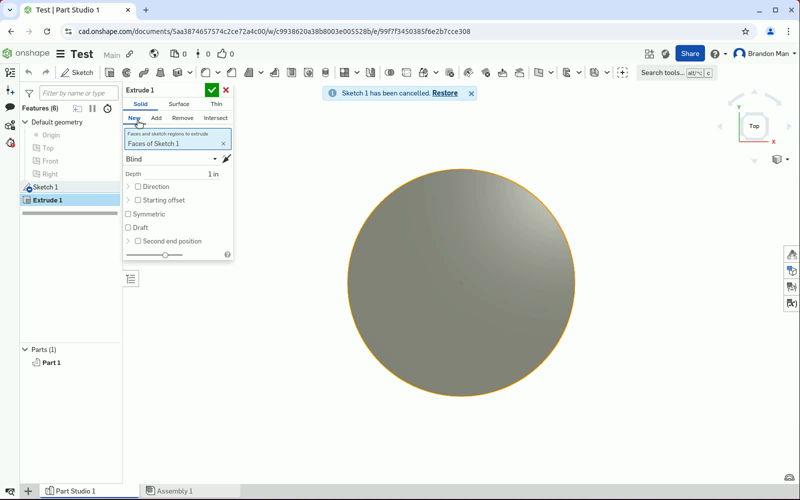
click(137, 120)
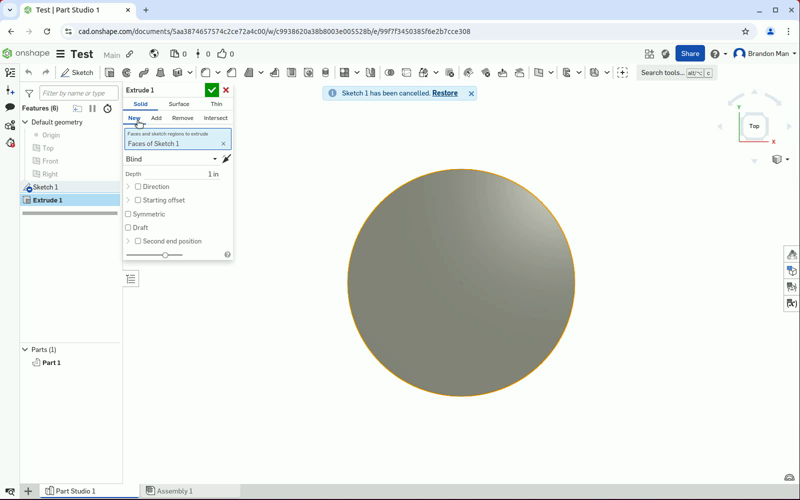
key(tab, 4)
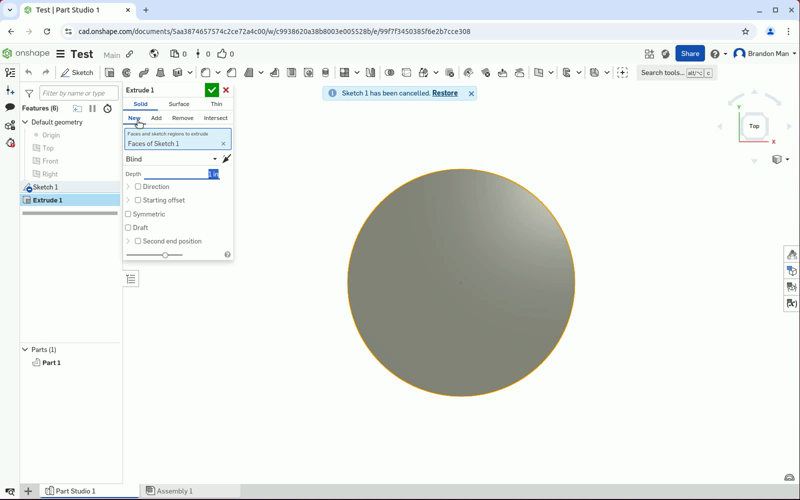
text(3.611)
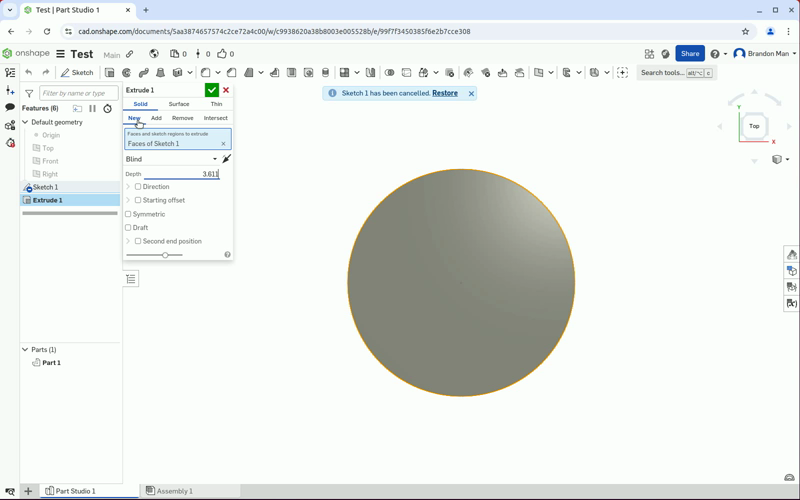
key(enter)
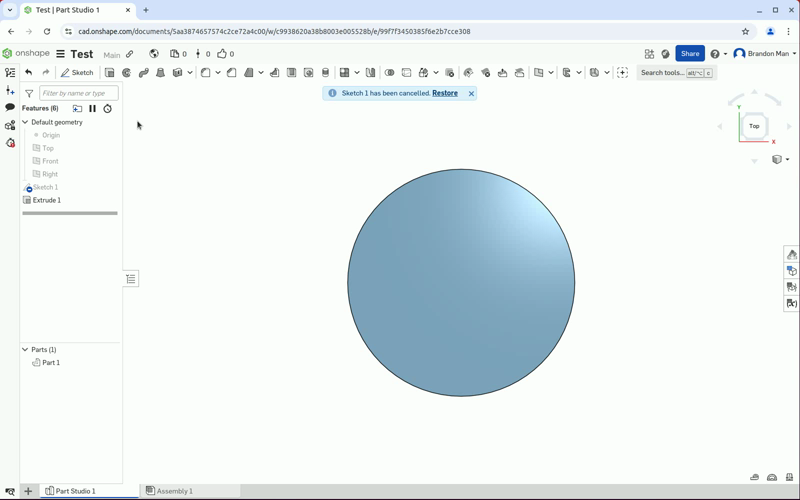
key(shift+h)
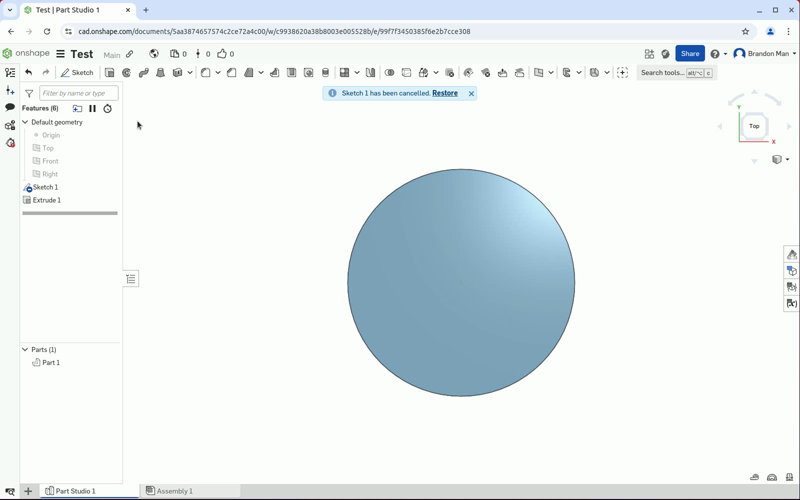
key(shift+h)
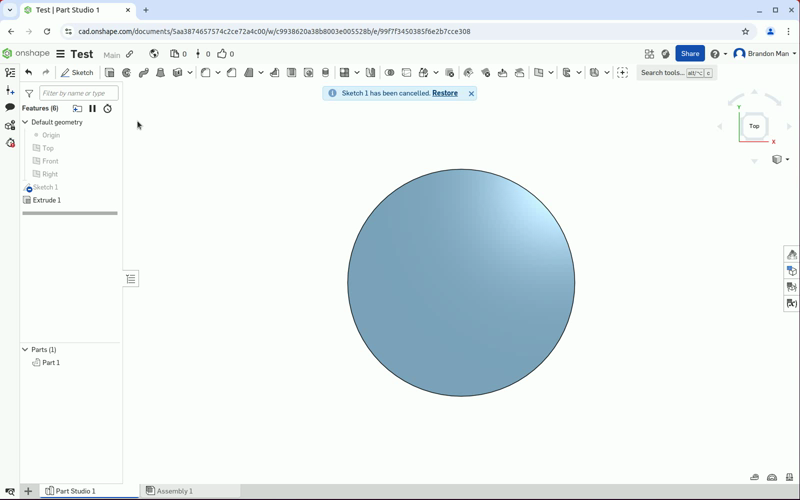
mouse_move(73, 189)
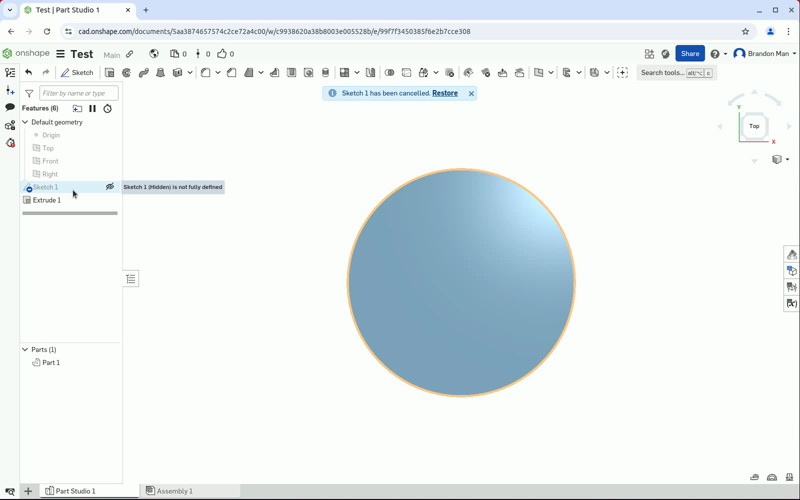
click(73, 189)
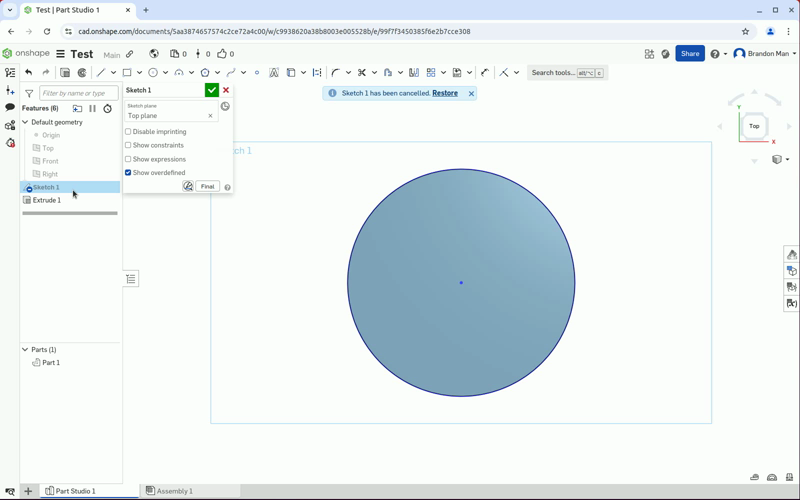
mouse_move(229, 92)
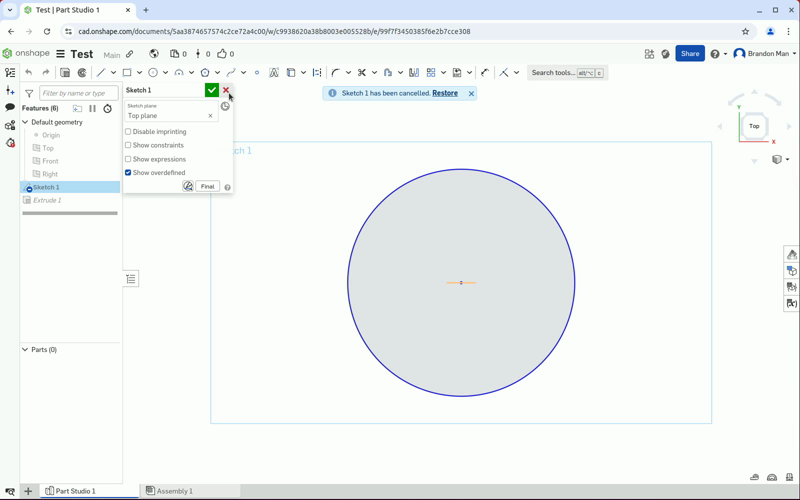
click(229, 92)
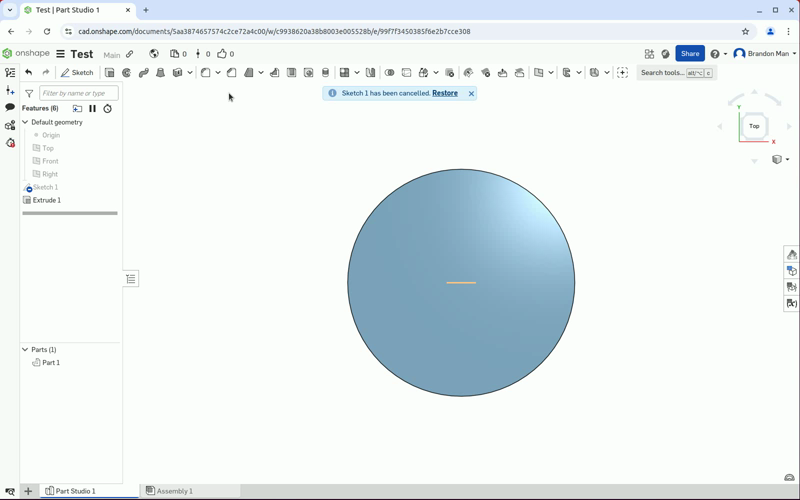
mouse_move(541, 75)
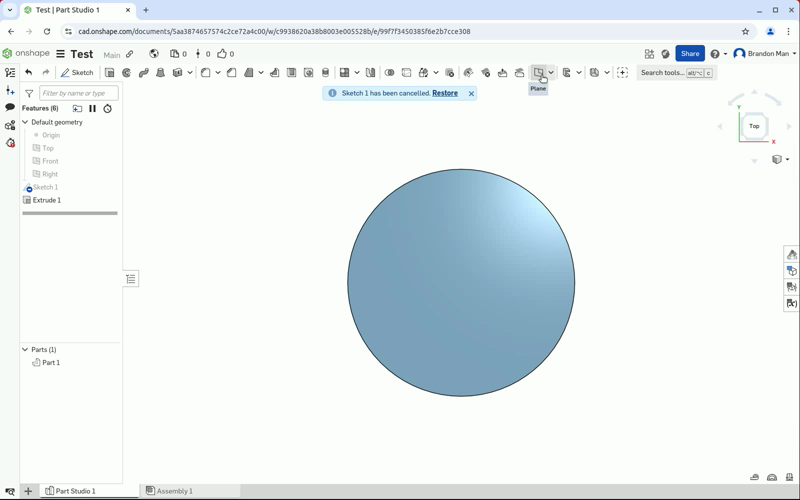
click(541, 75)
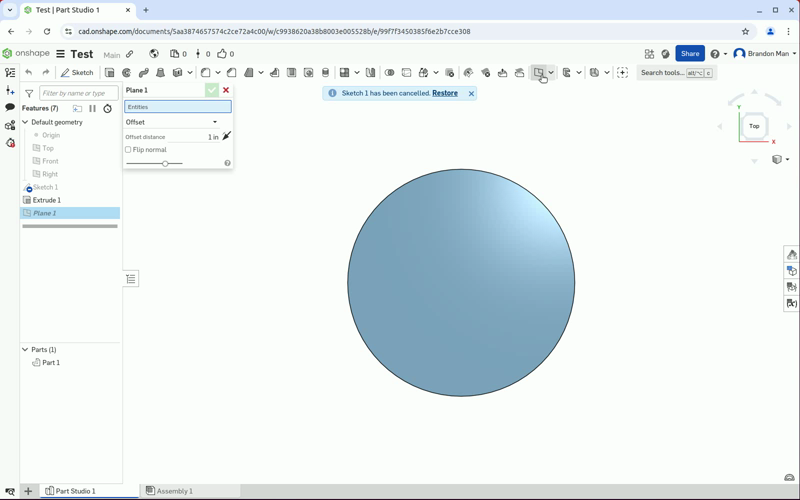
mouse_move(73, 150)
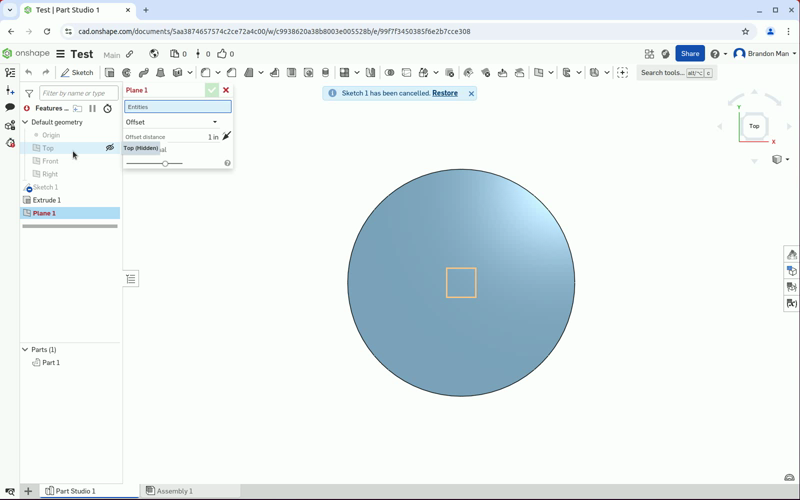
click(73, 150)
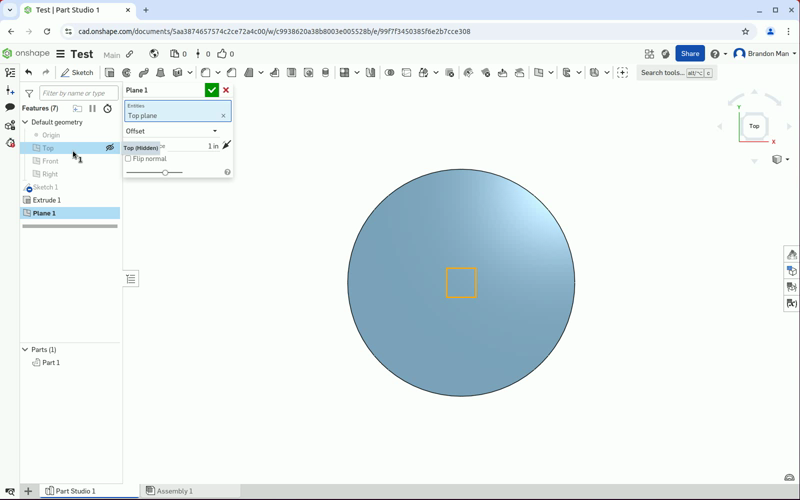
key(tab, 2)
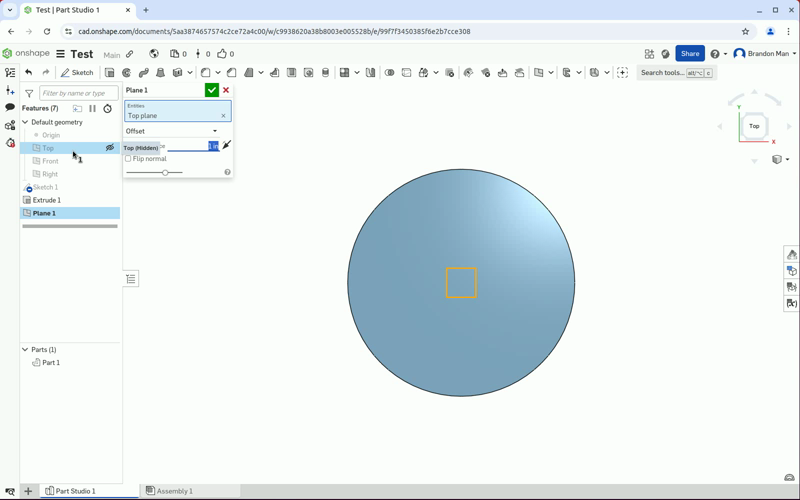
text(3.605)
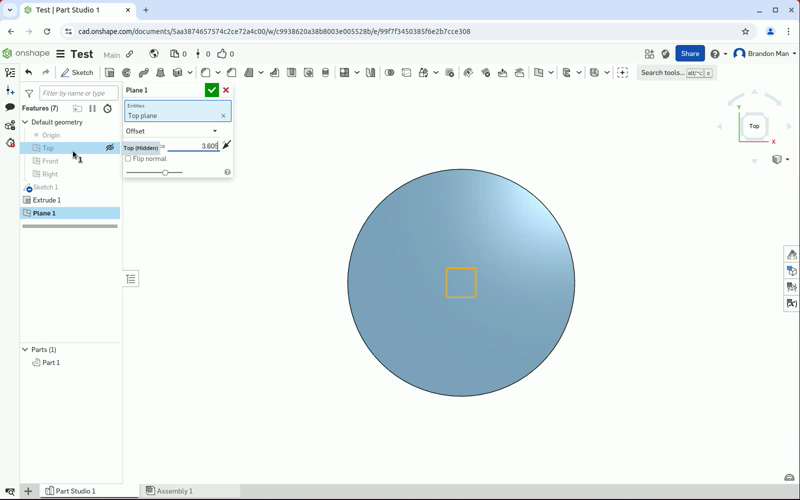
key(enter, 2)
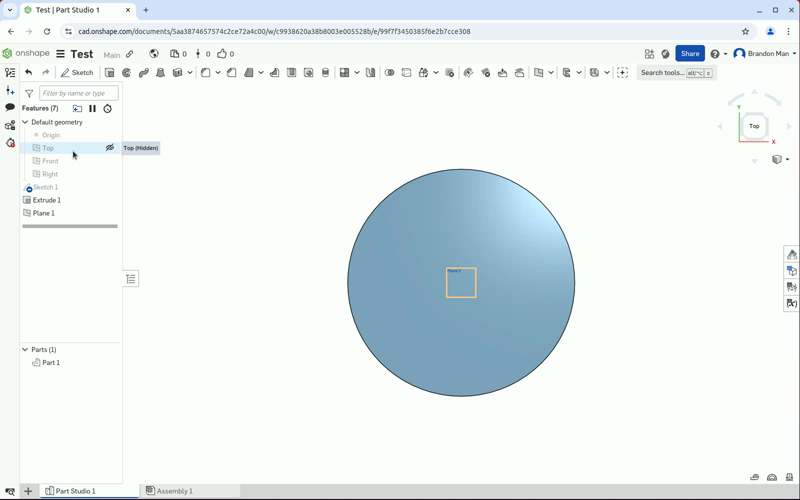
key(shift+s)
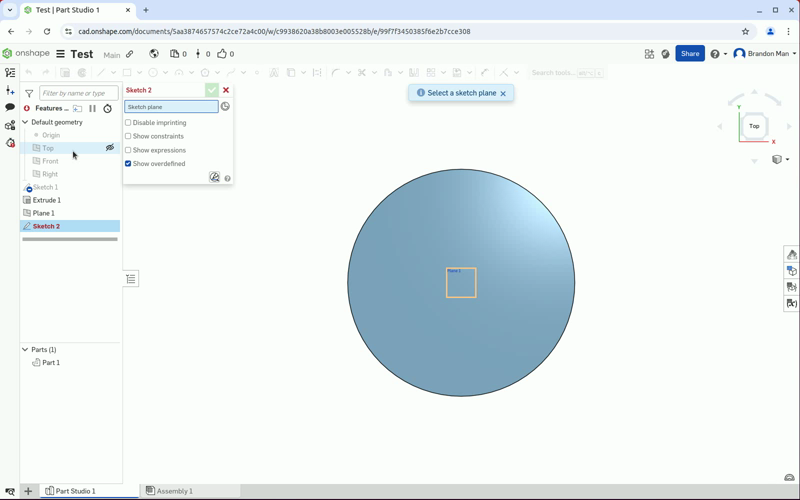
mouse_move(73, 215)
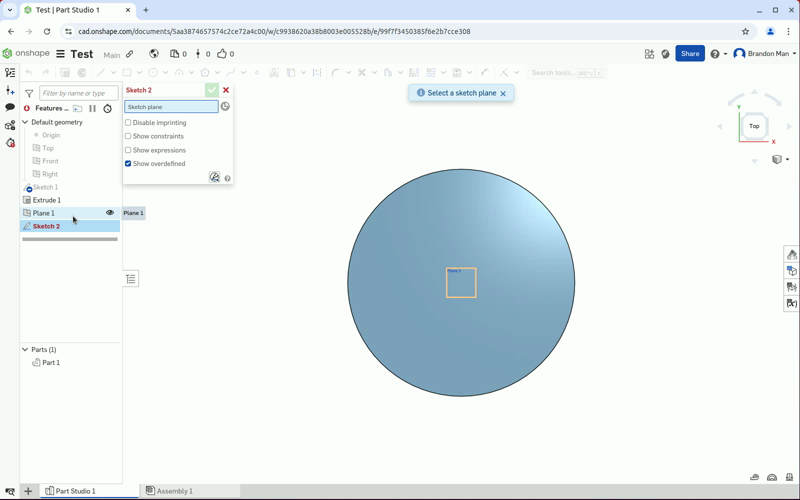
click(73, 215)
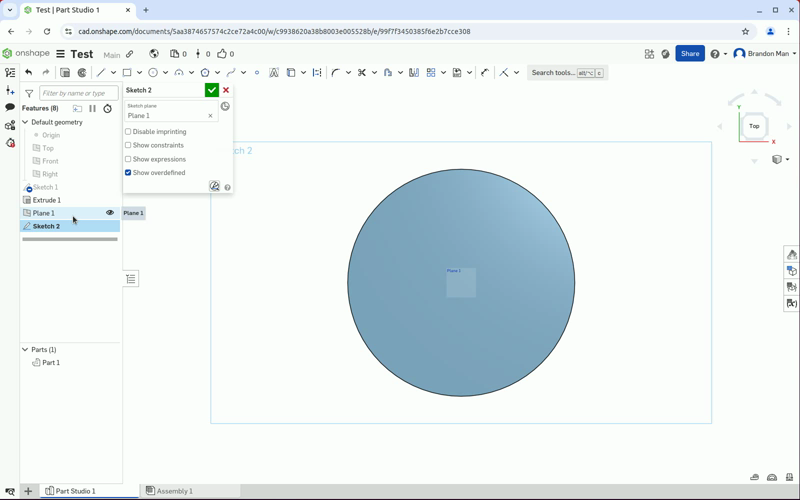
mouse_move(73, 352)
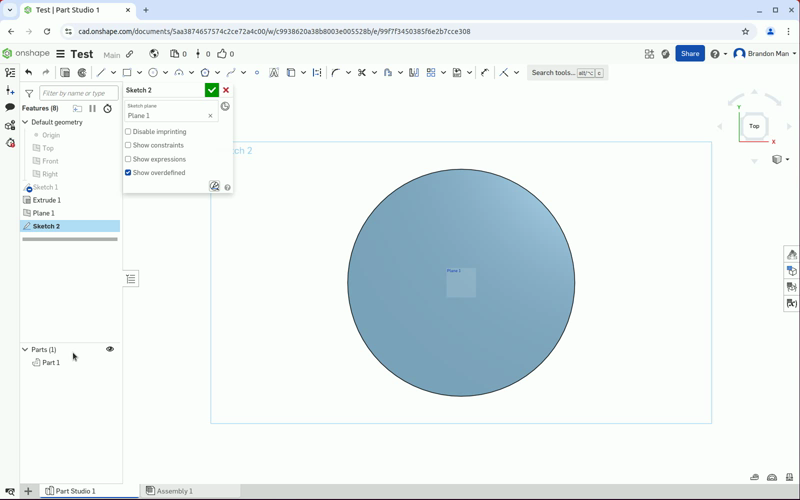
key(y)
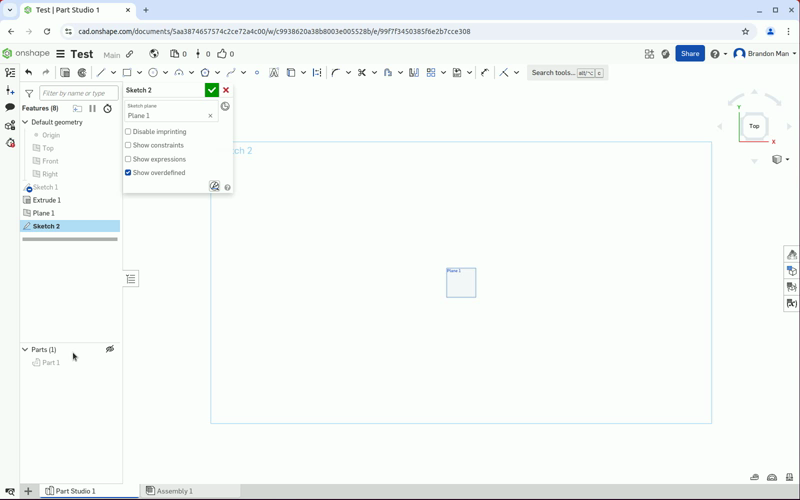
key(c)
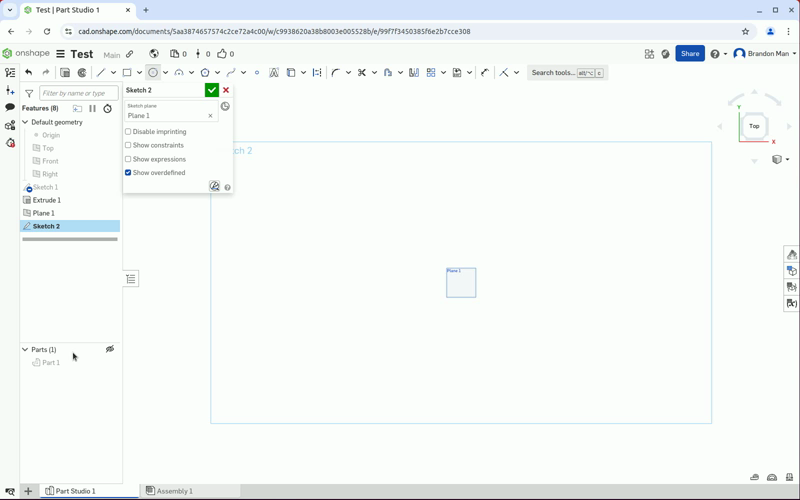
key_down(shift)
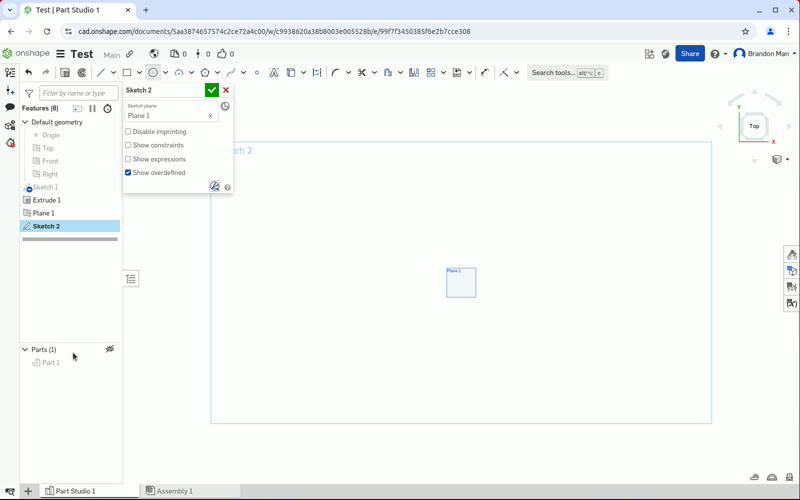
mouse_move(461, 282)
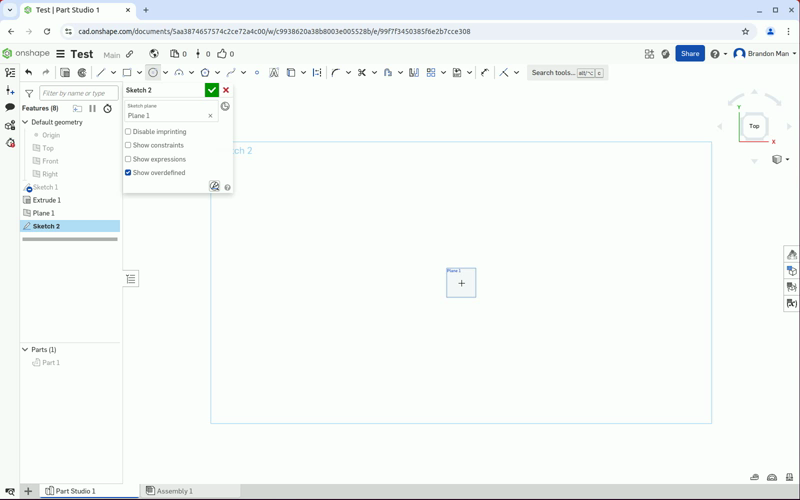
click(461, 282)
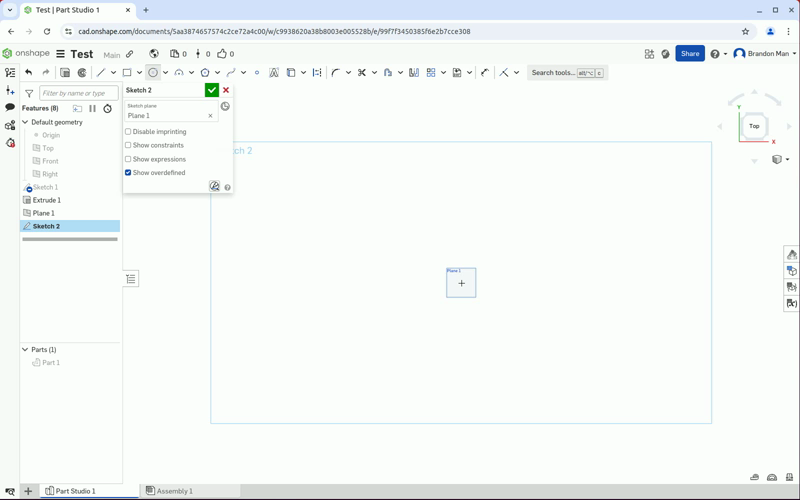
key_up(shift)
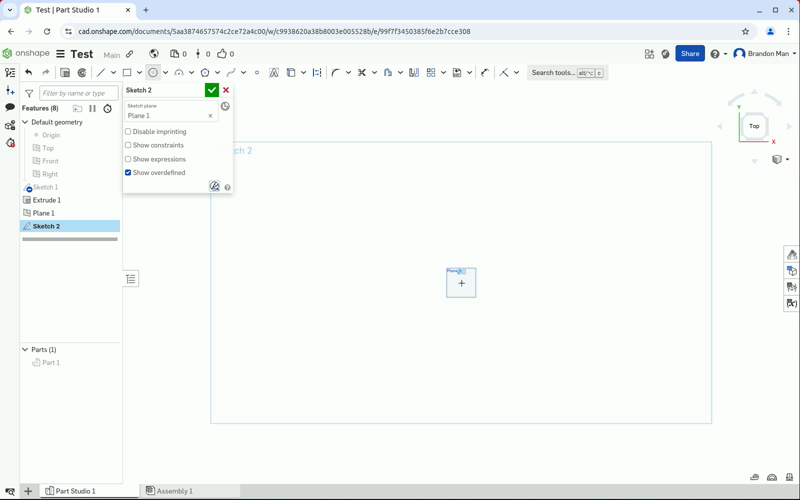
mouse_move(521, 282)
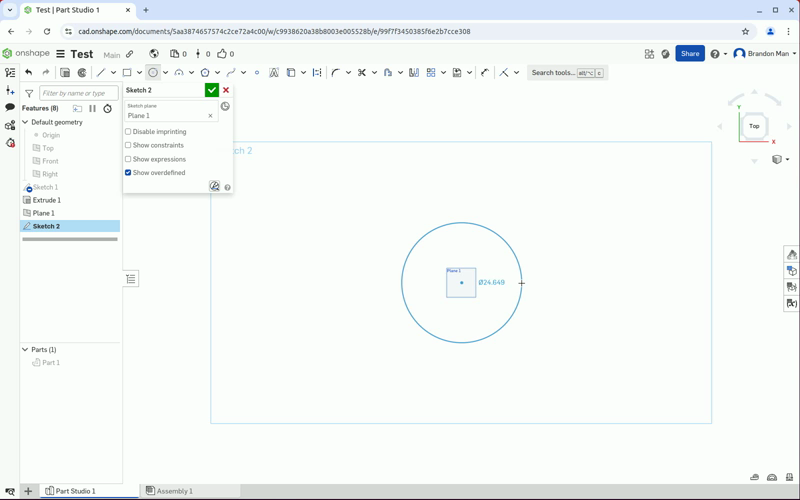
click(521, 282)
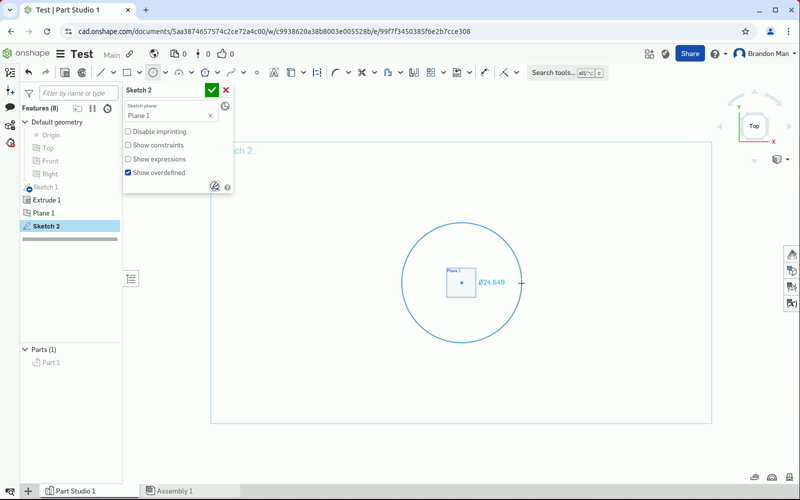
key(esc)
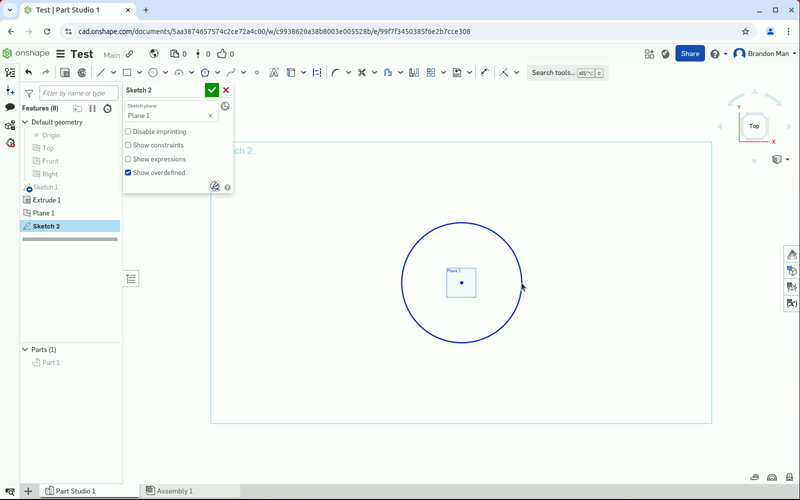
key(c)
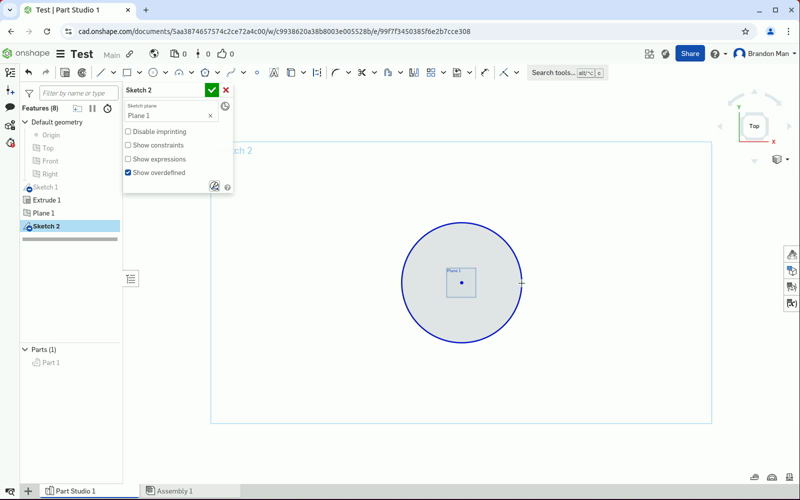
key_down(shift)
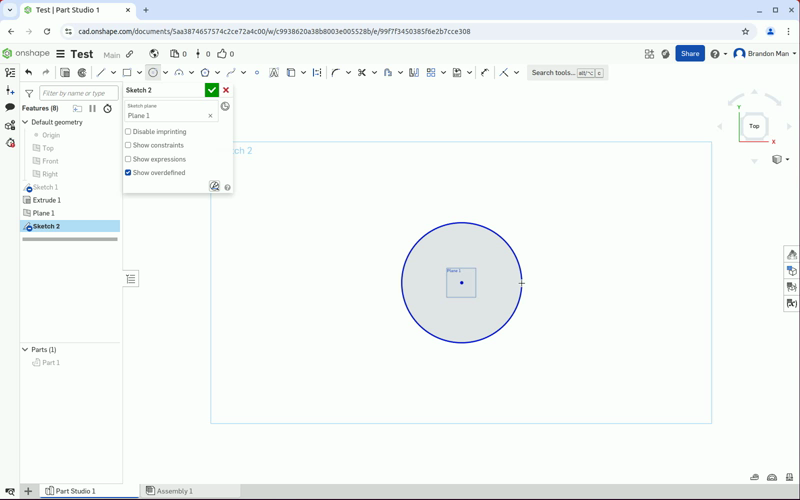
mouse_move(461, 282)
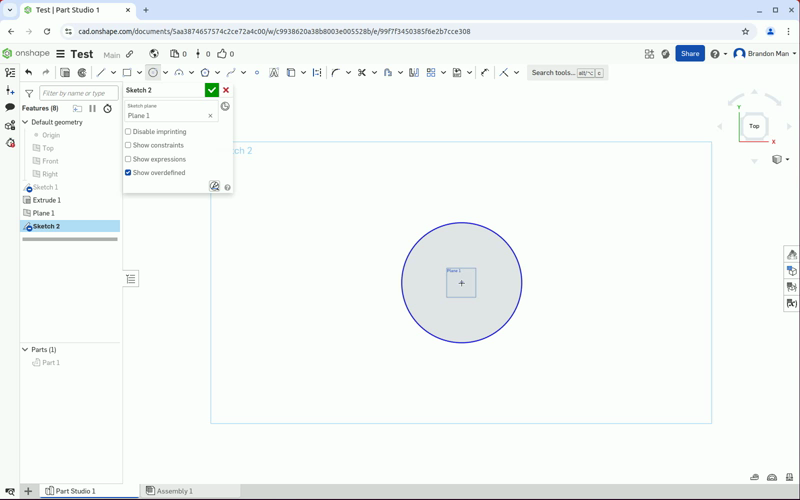
click(461, 282)
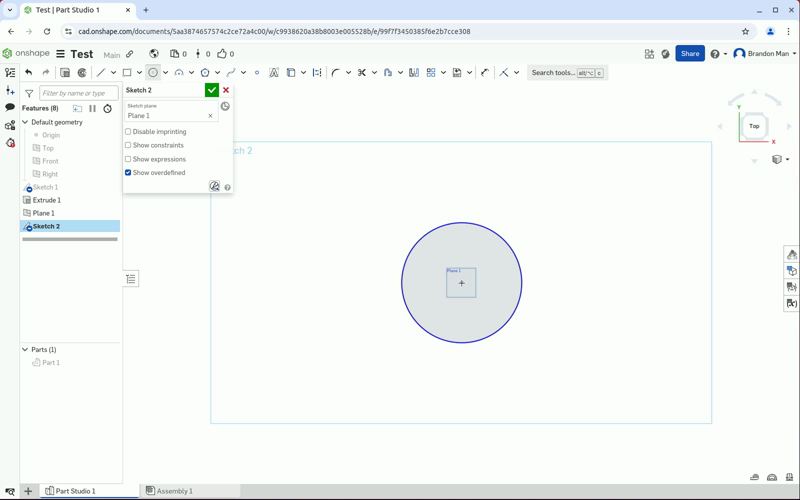
key_up(shift)
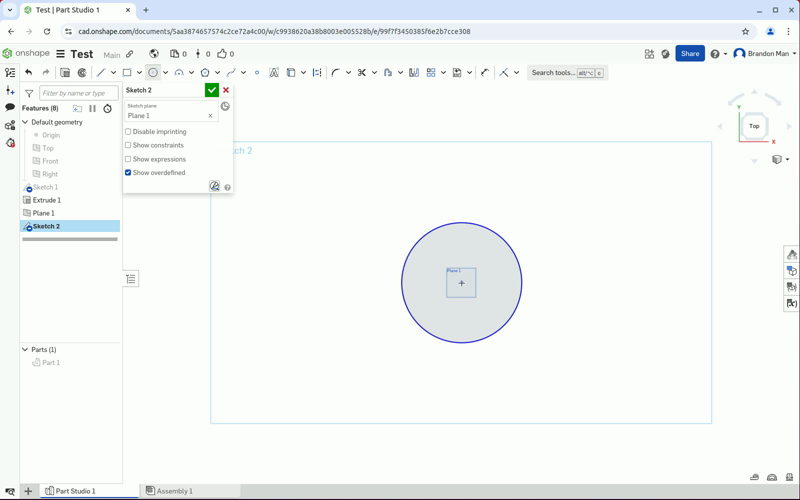
mouse_move(500, 282)
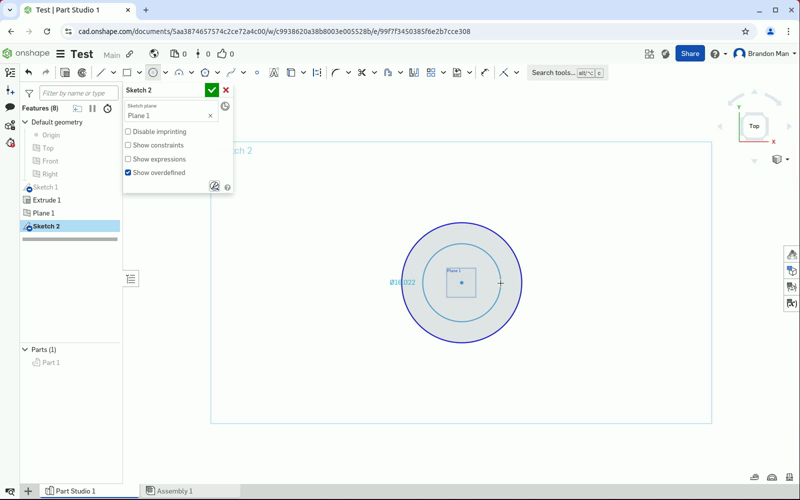
click(500, 282)
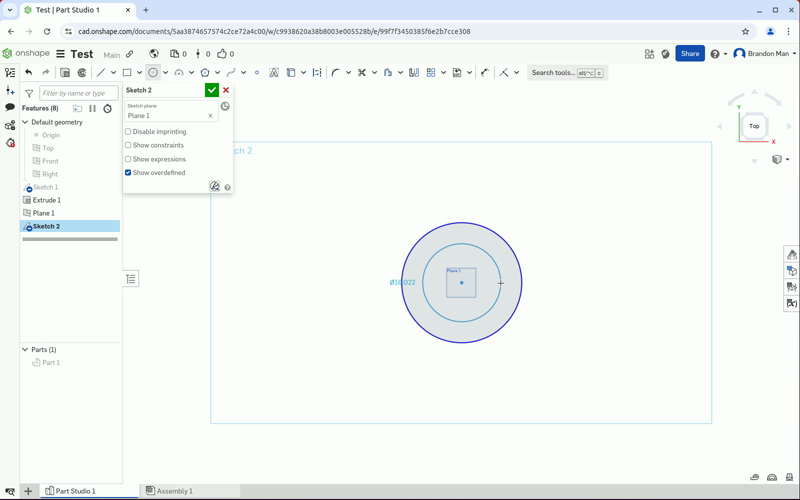
key(esc)
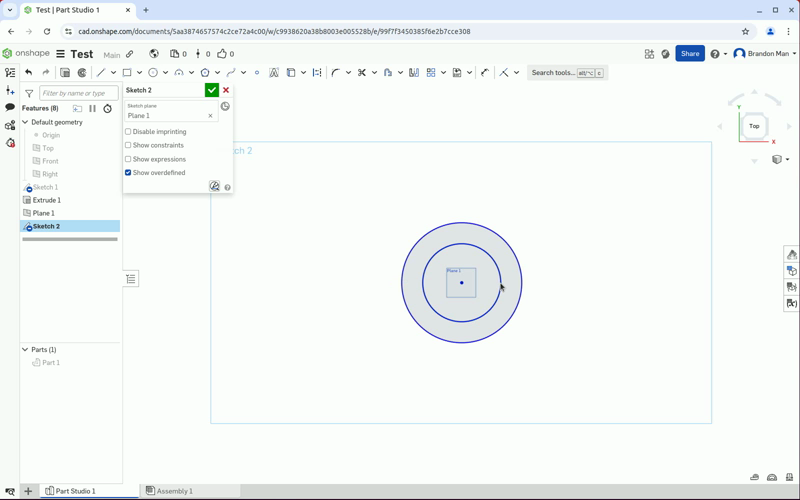
mouse_move(416, 313)
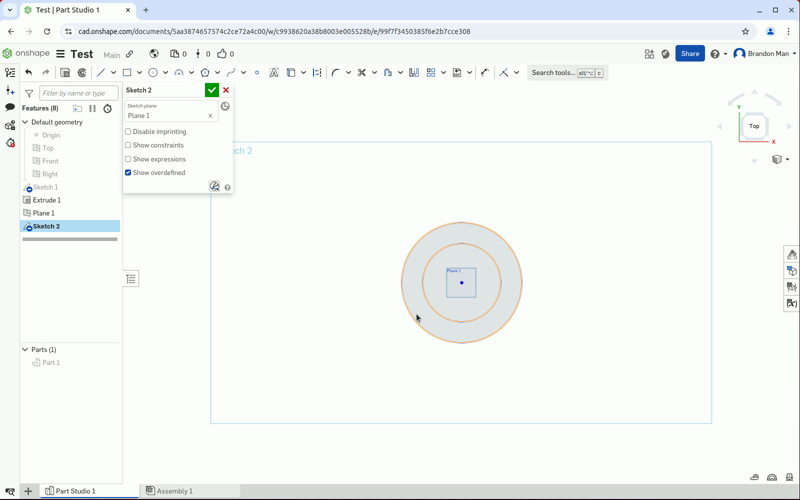
click(416, 313)
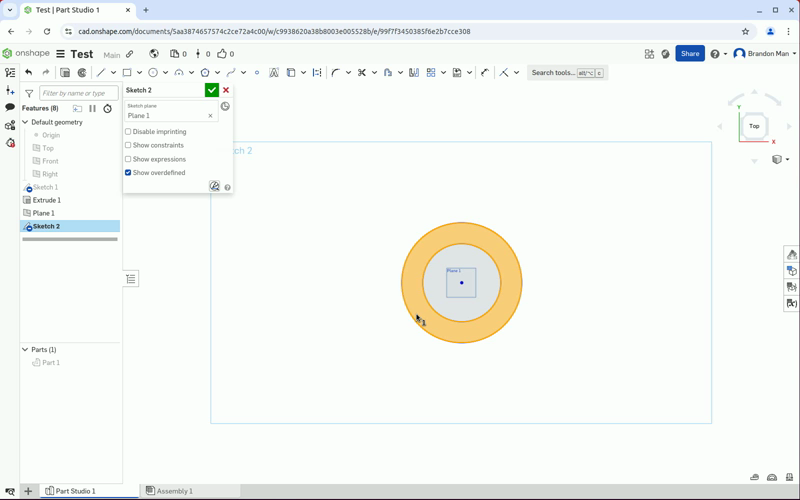
mouse_move(73, 352)
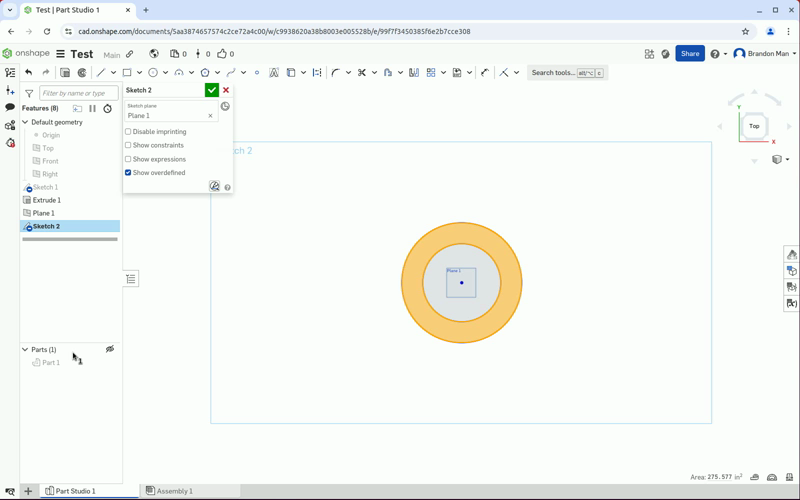
key(shift+y)
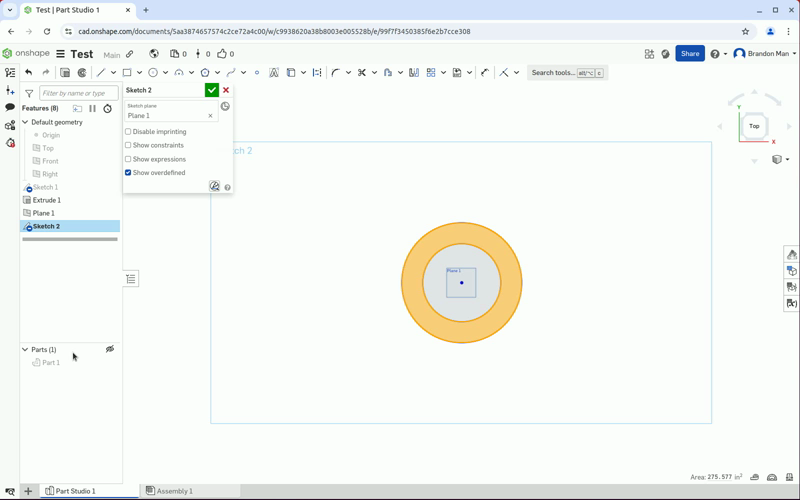
key(shift+e)
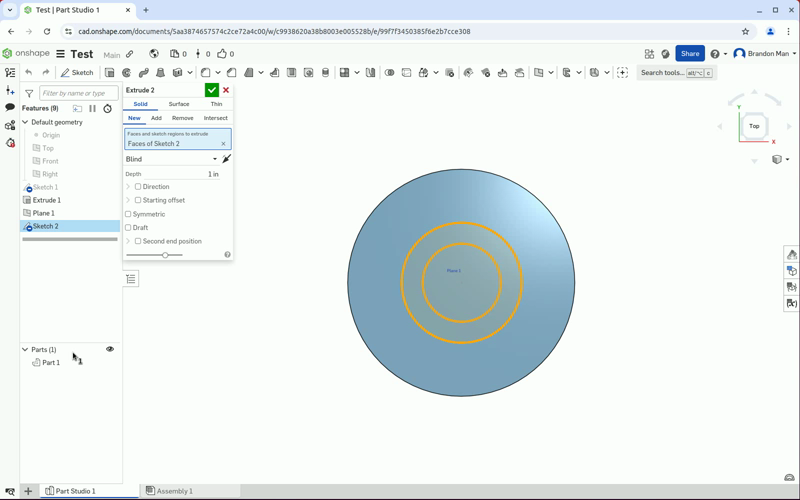
mouse_move(143, 106)
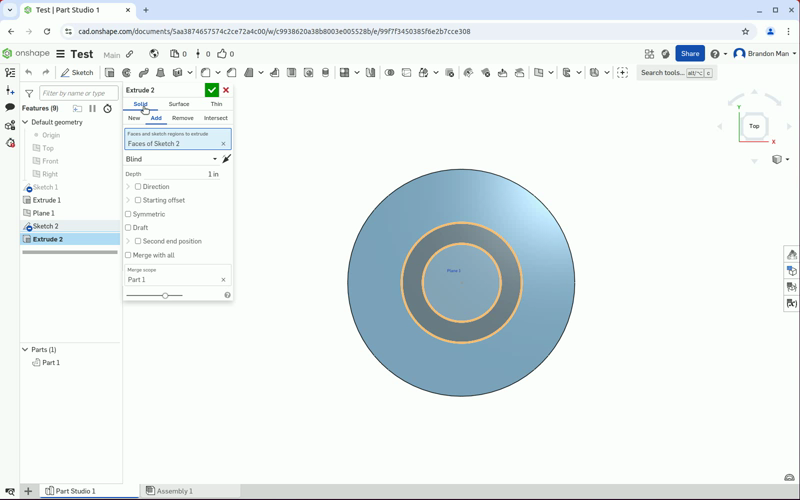
click(143, 106)
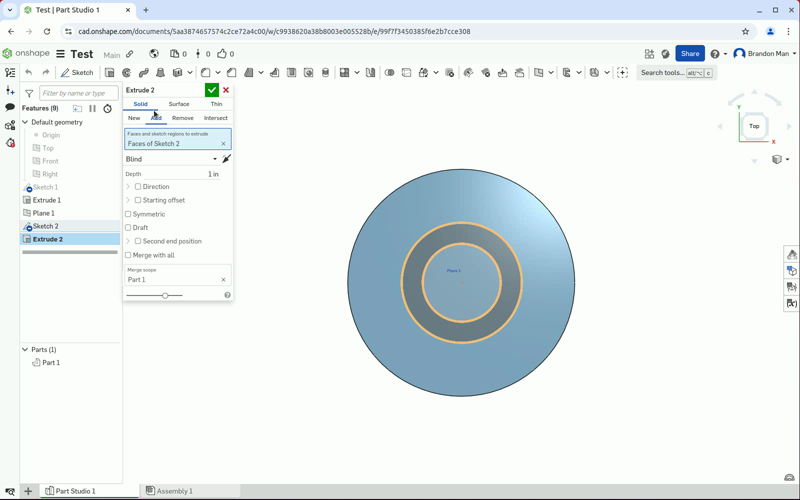
mouse_move(186, 120)
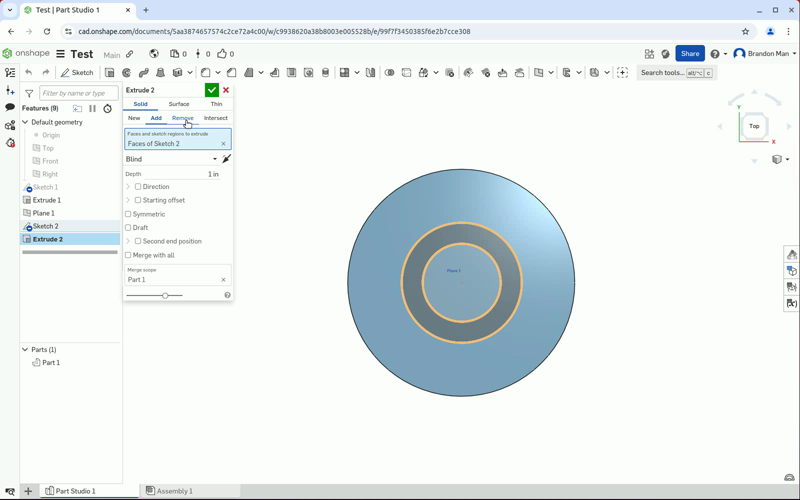
click(186, 120)
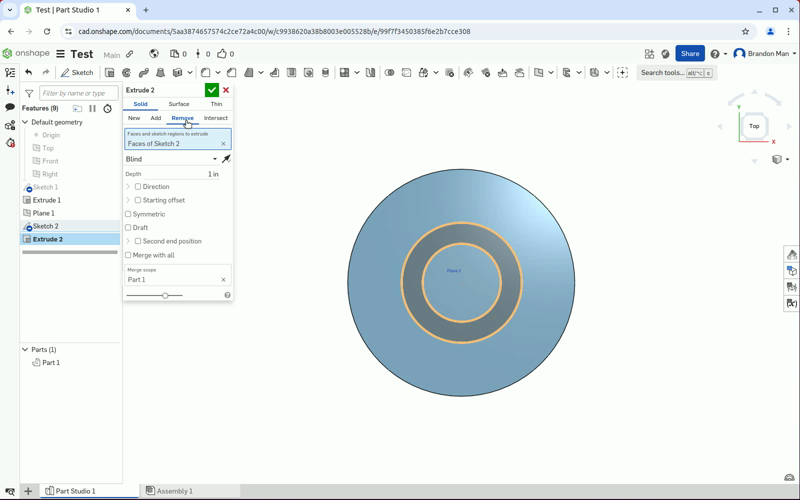
key(tab, 4)
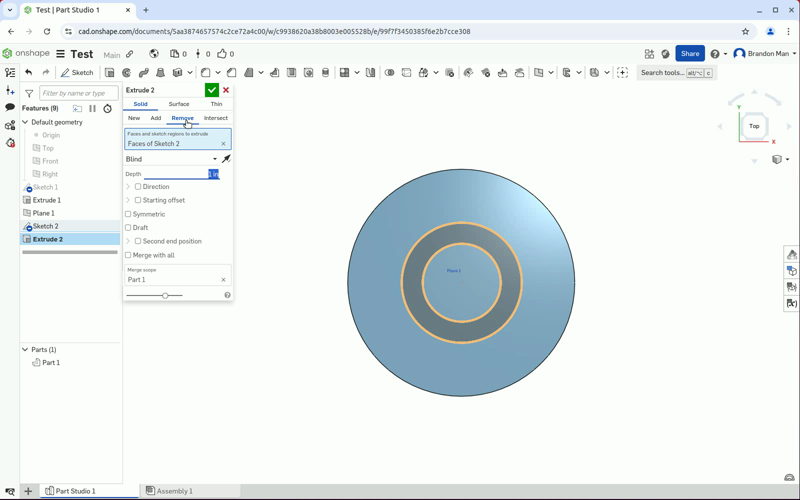
text(0.722)
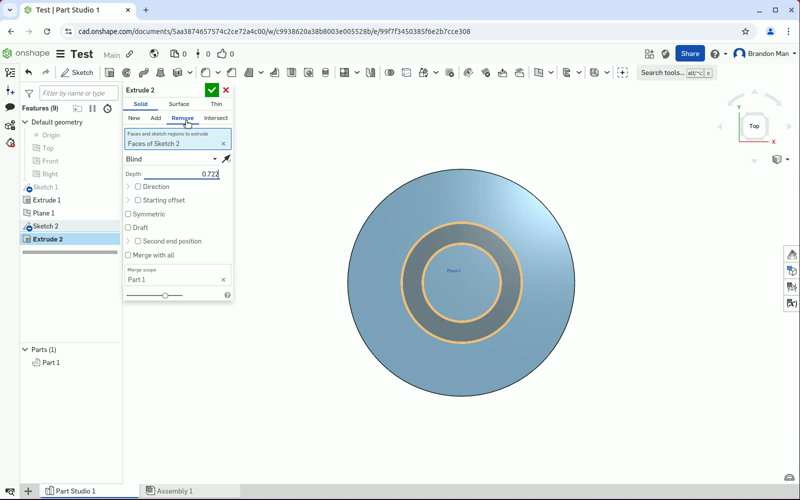
key(tab, 6)
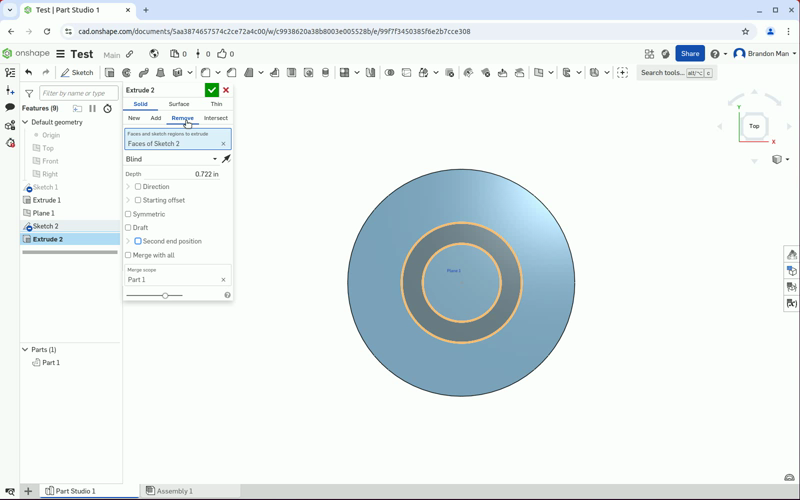
key(space)
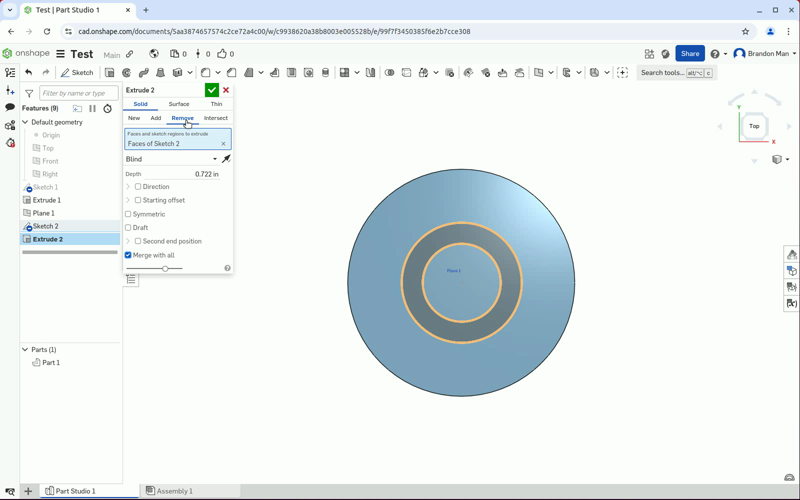
key(enter)
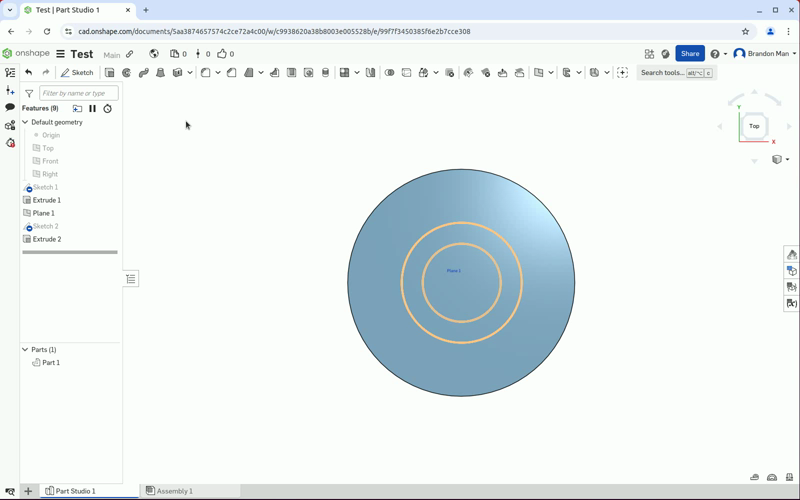
key(shift+h)
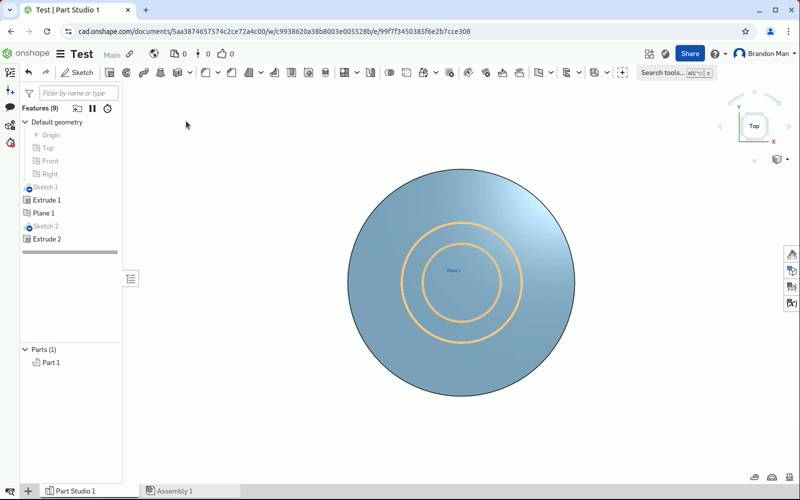
key(shift+h)
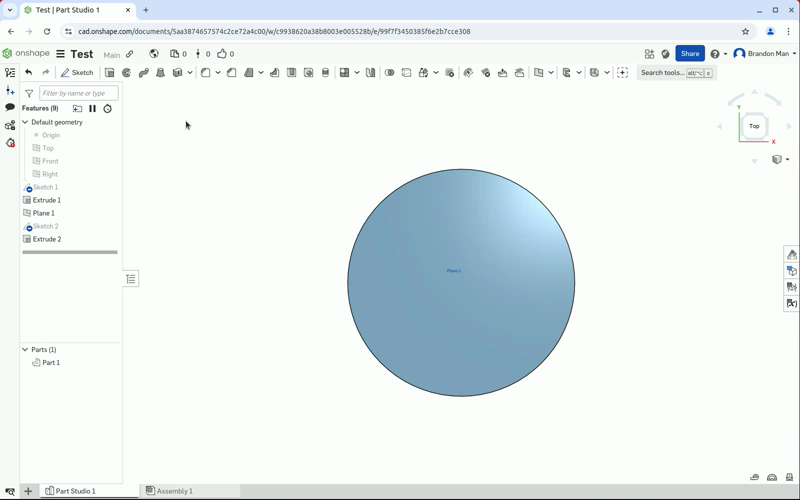
mouse_move(73, 189)
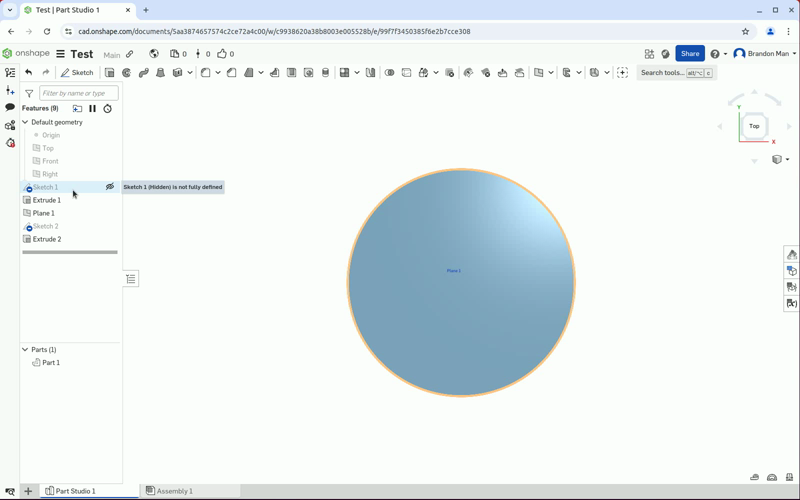
click(73, 189)
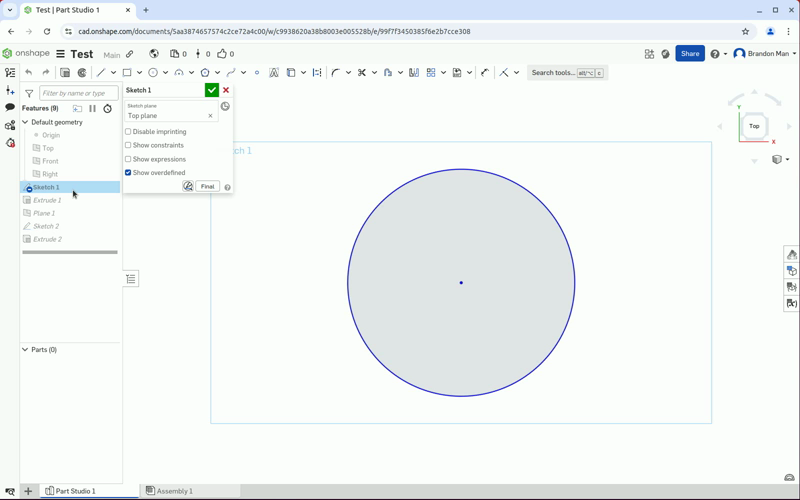
mouse_move(229, 92)
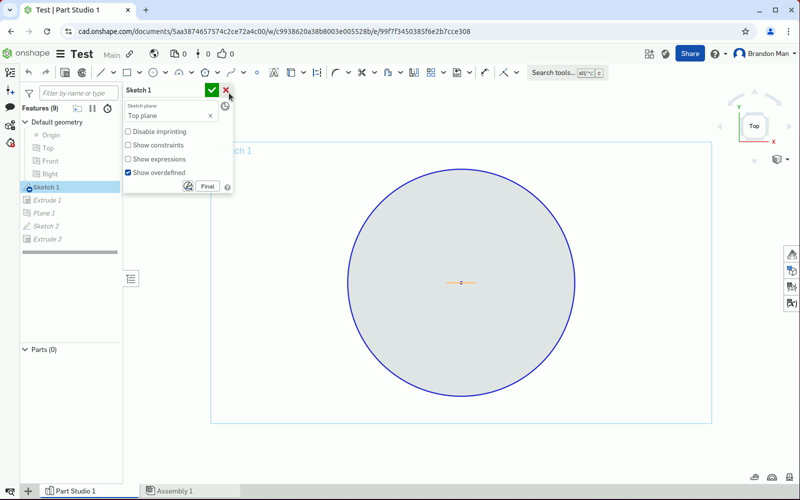
click(229, 92)
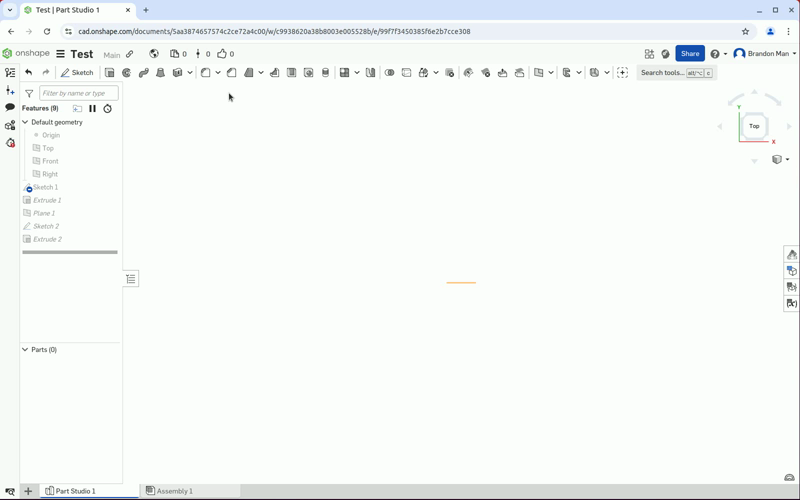
key(shift+s)
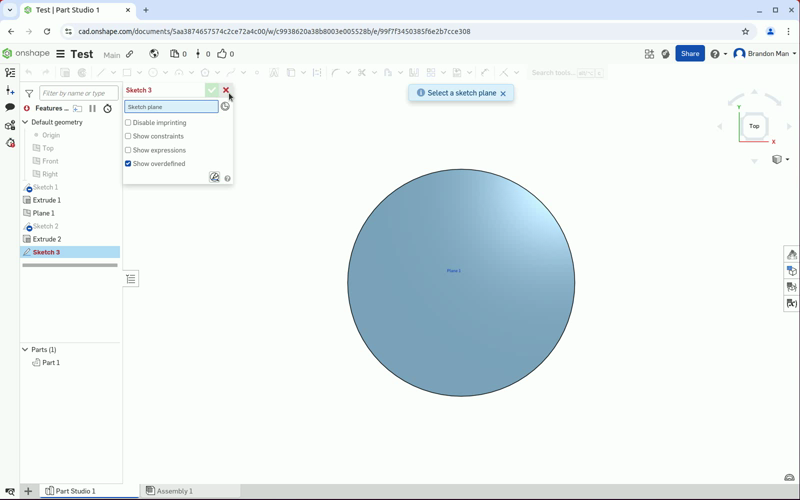
mouse_move(73, 215)
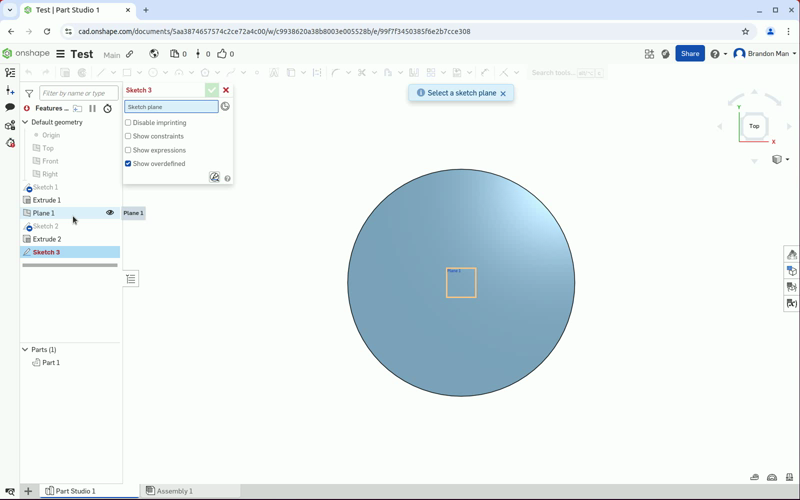
click(73, 215)
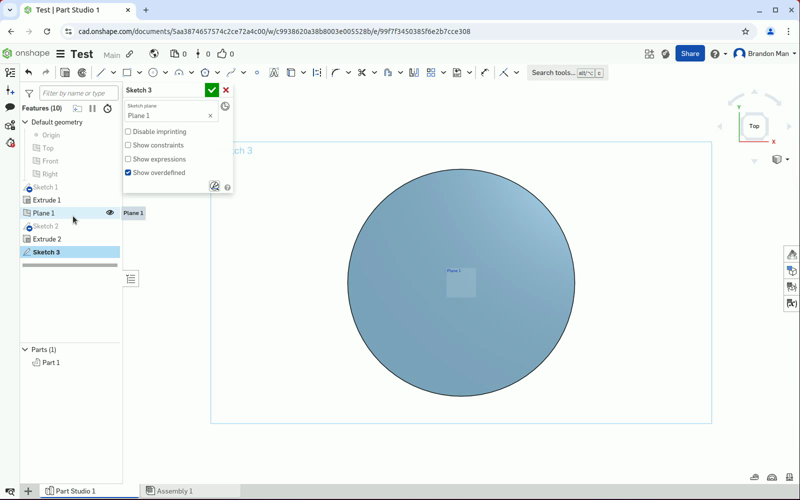
mouse_move(73, 352)
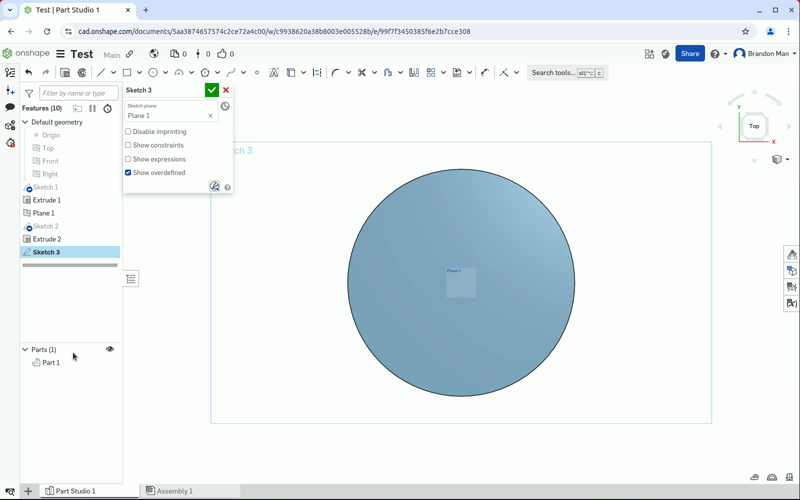
key(y)
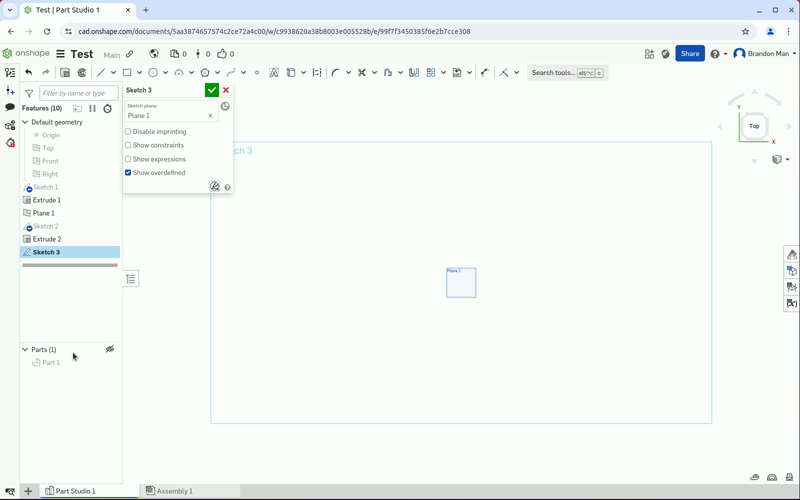
key(c)
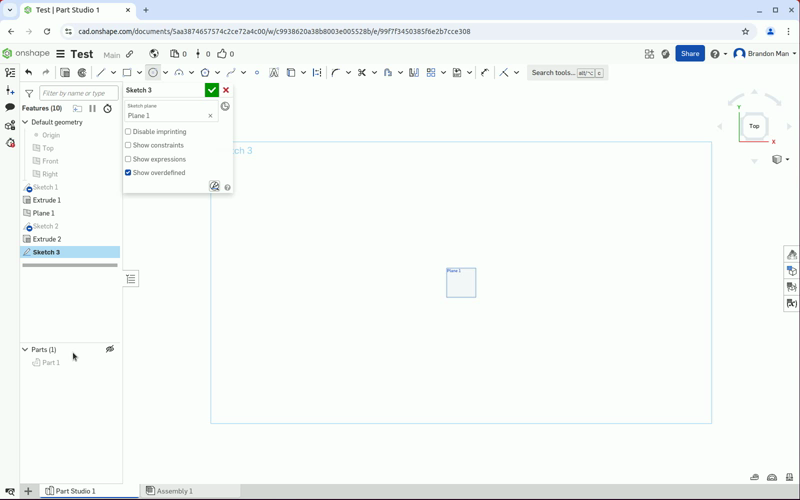
key_down(shift)
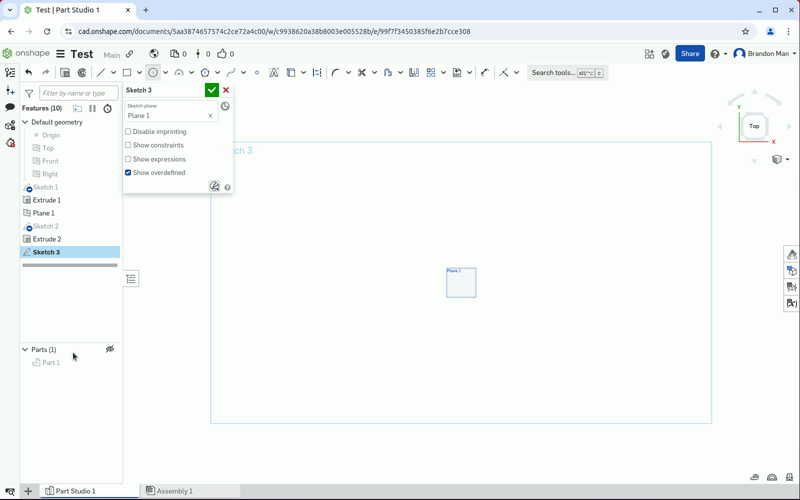
mouse_move(460, 282)
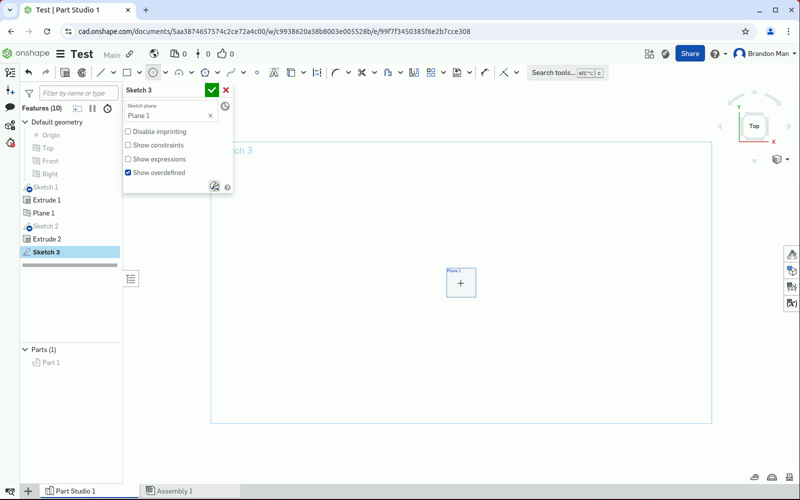
click(460, 282)
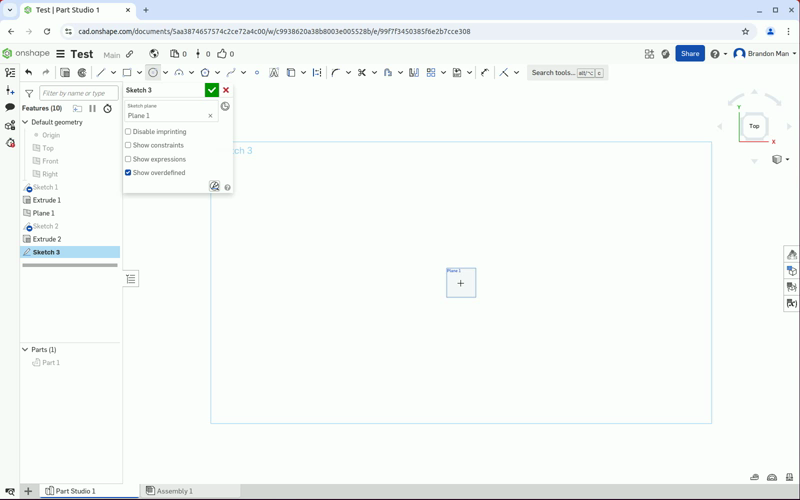
key_up(shift)
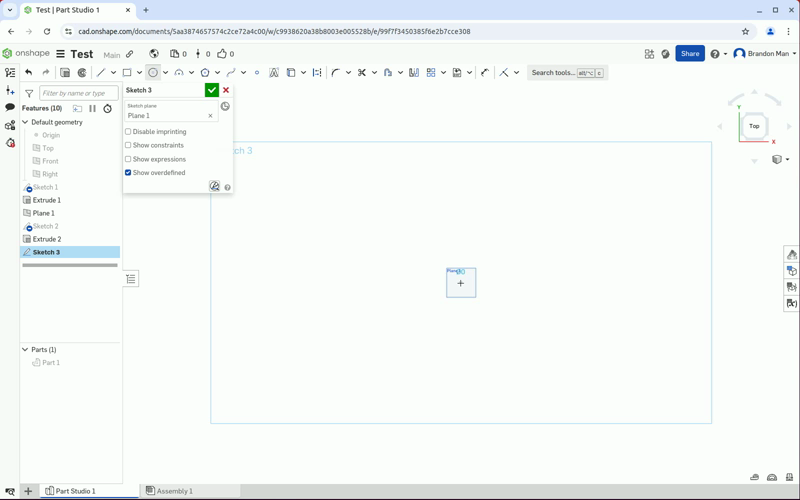
mouse_move(472, 282)
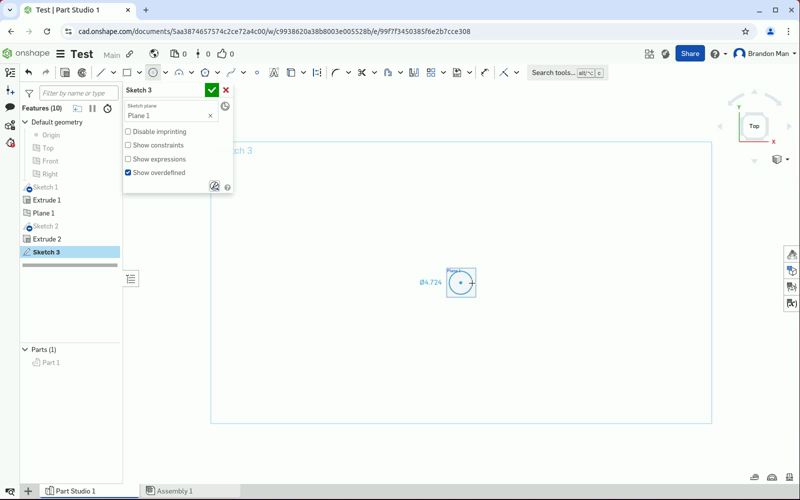
click(472, 282)
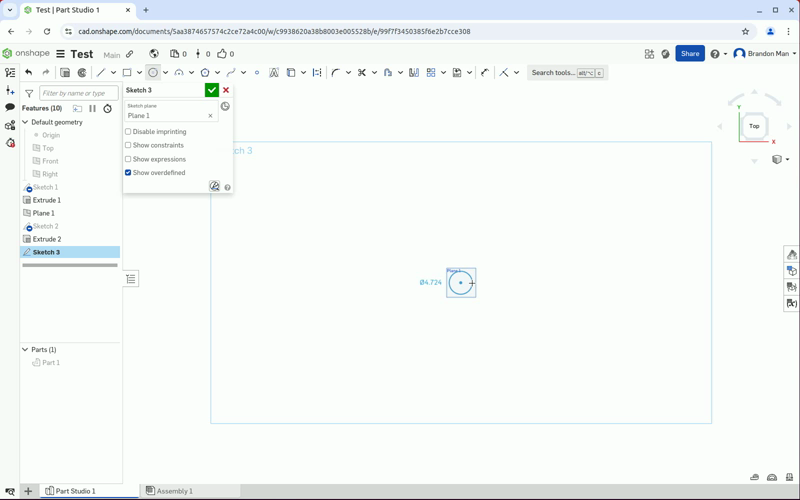
key(esc)
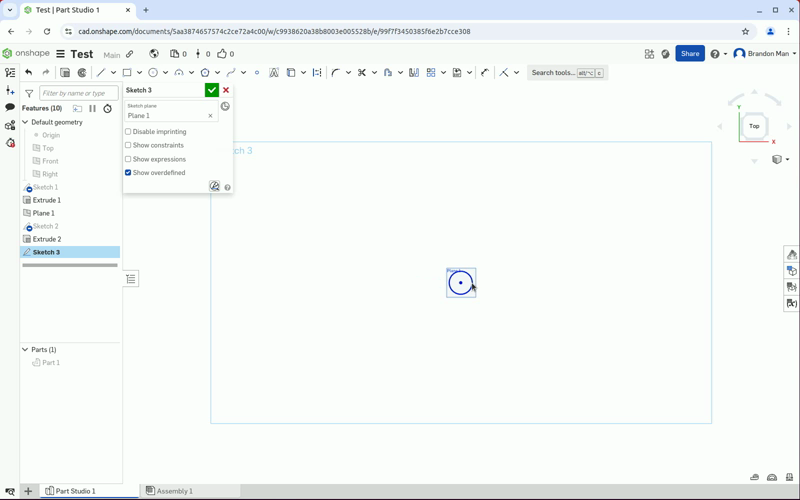
mouse_move(462, 279)
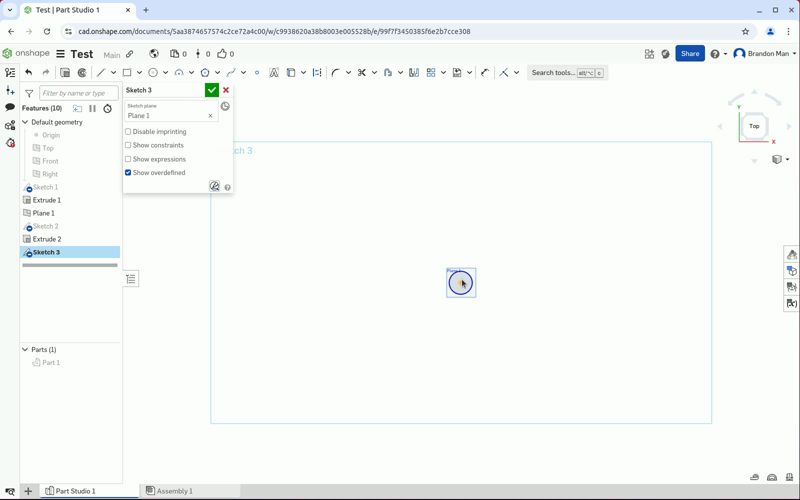
scroll(6)
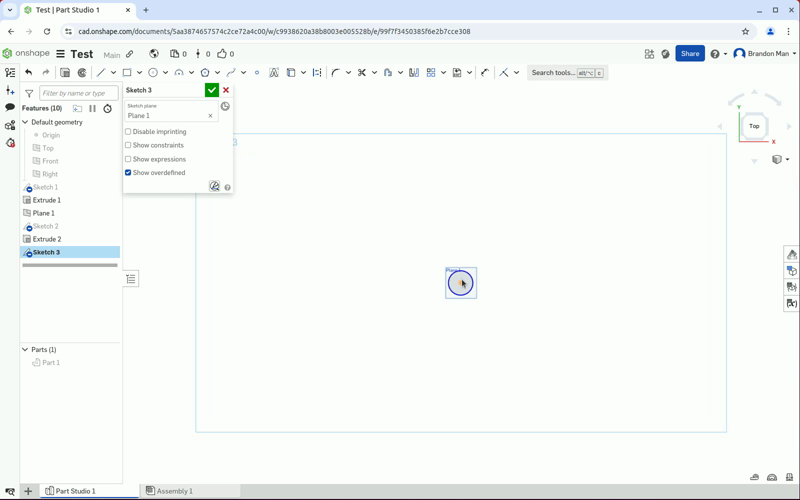
scroll(6)
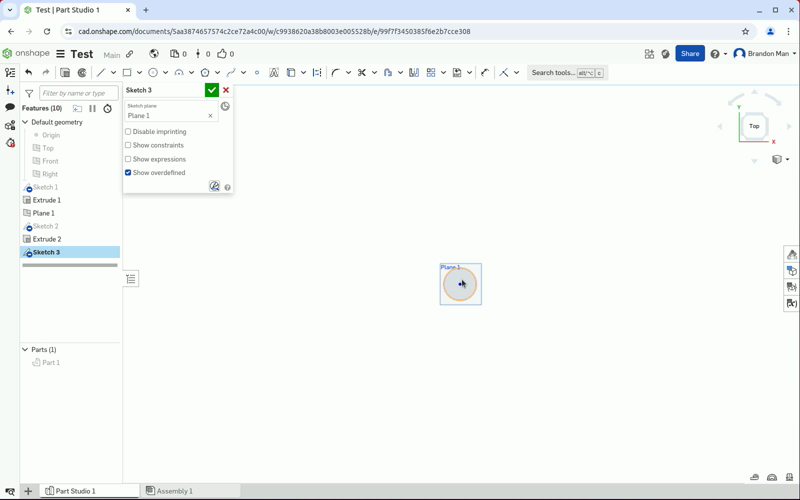
scroll(6)
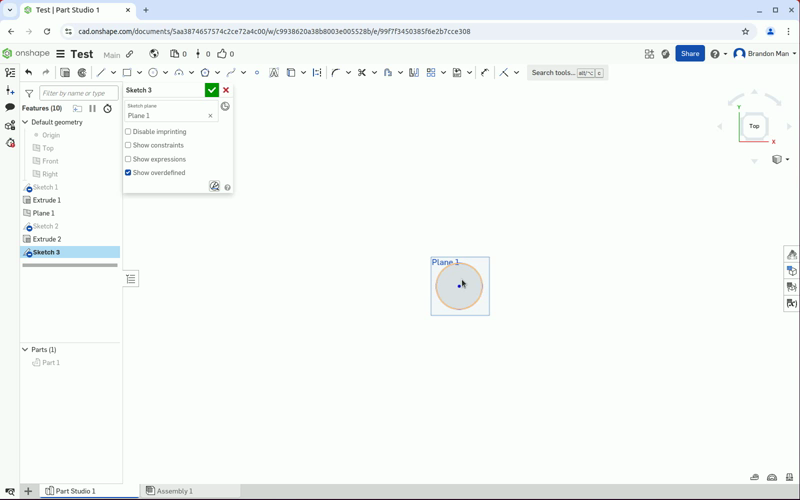
scroll(6)
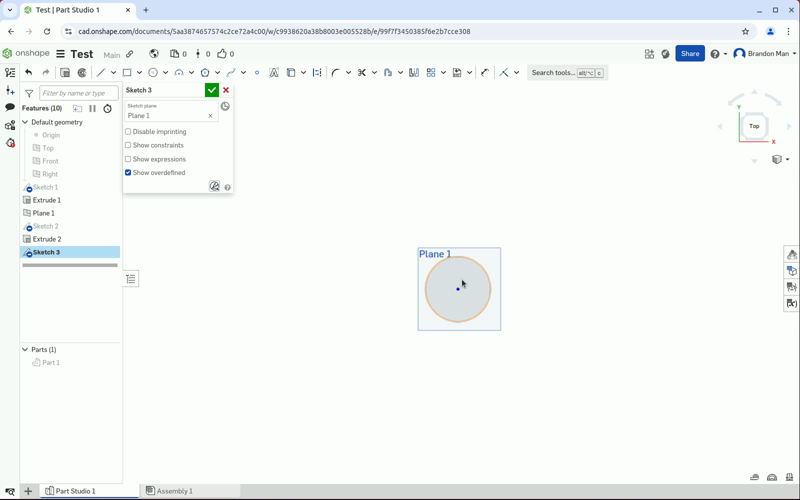
scroll(6)
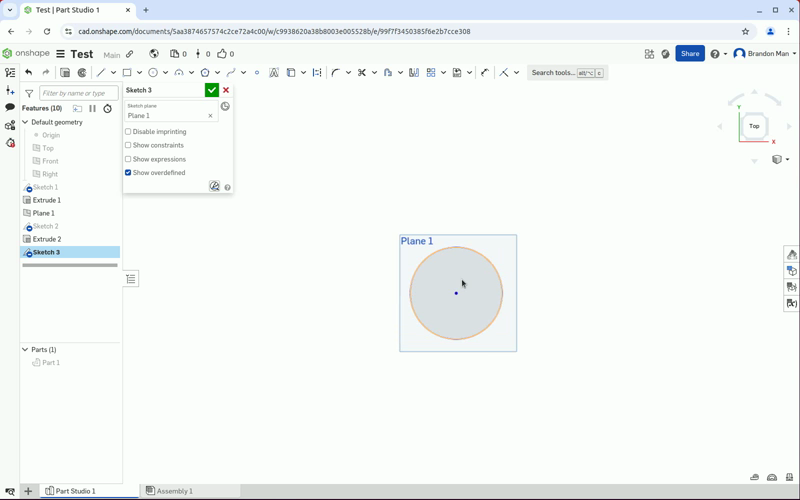
scroll(6)
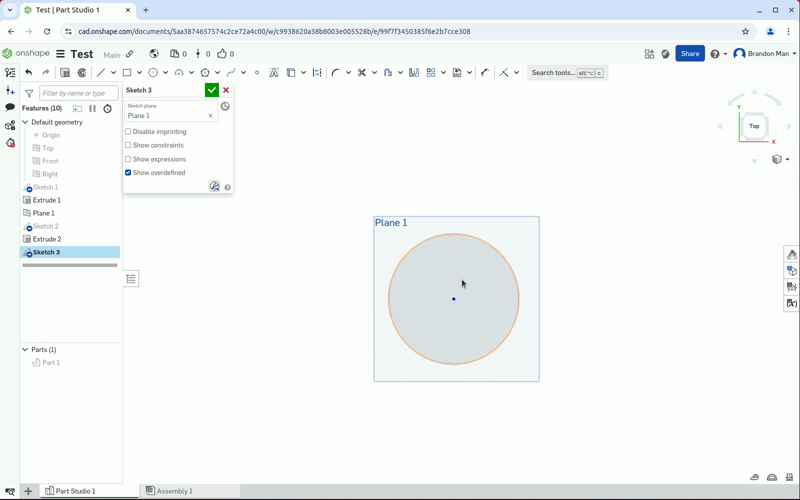
scroll(6)
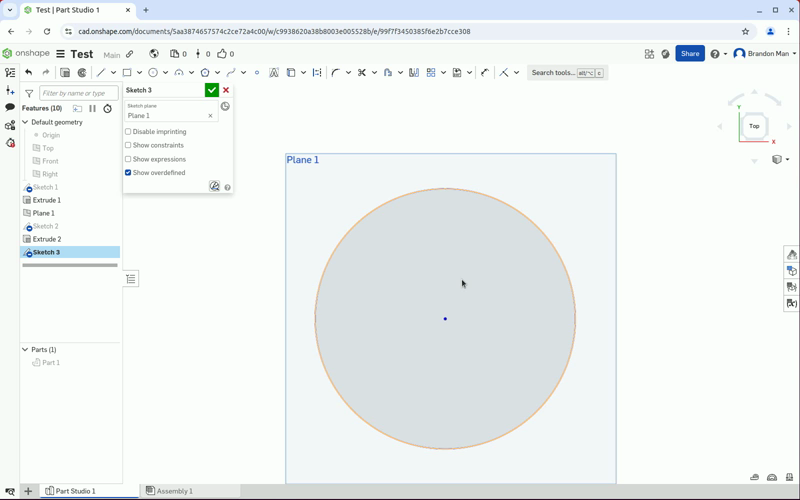
click(462, 279)
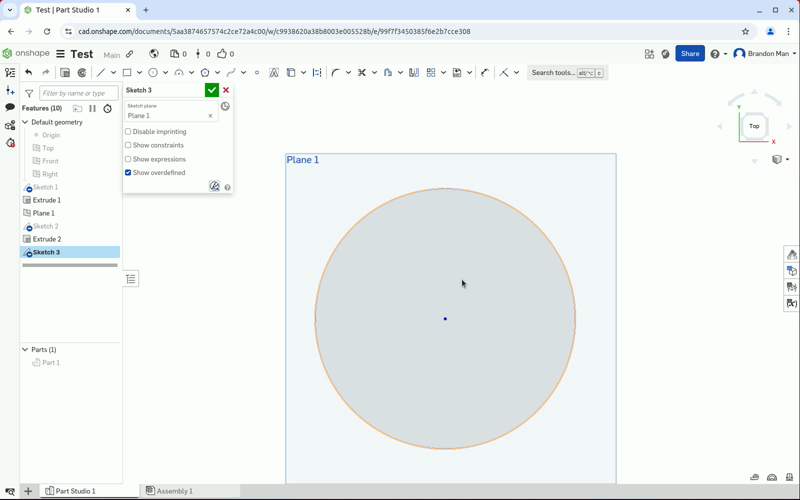
scroll(-6)
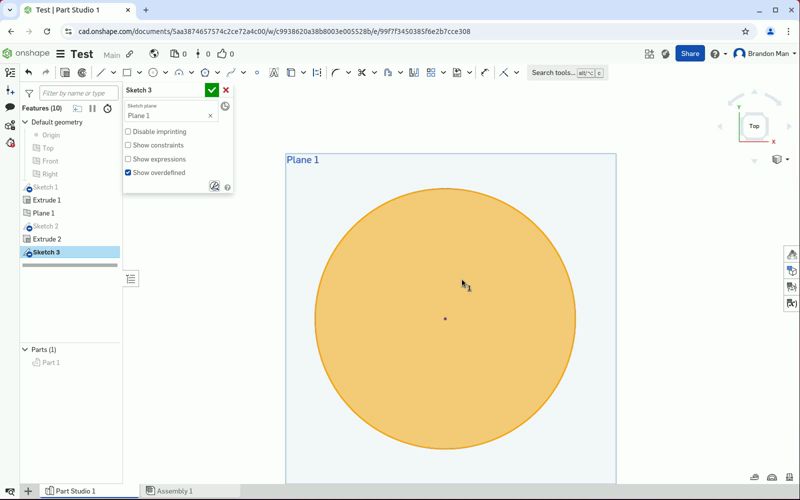
scroll(-6)
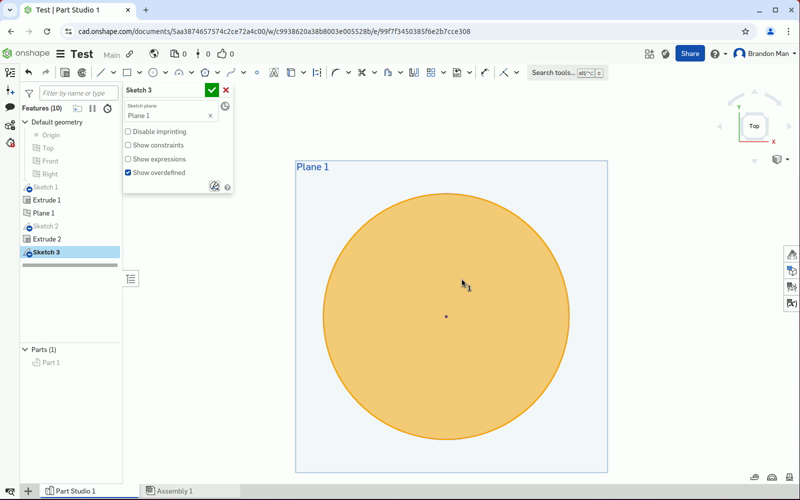
scroll(-6)
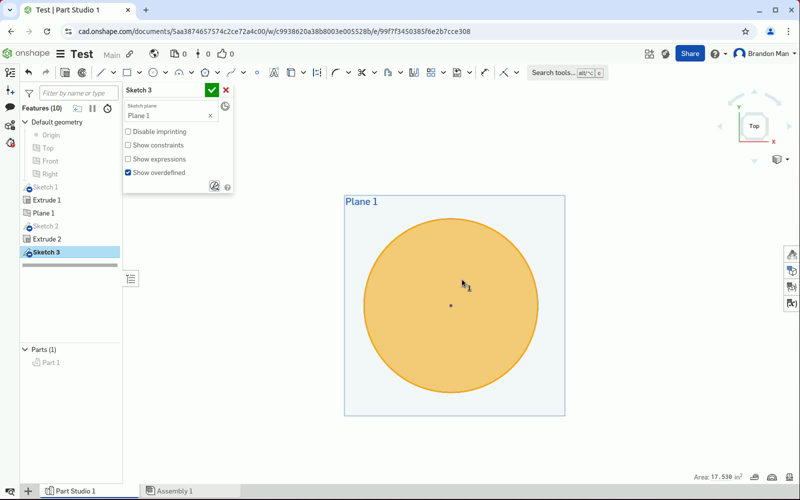
scroll(-6)
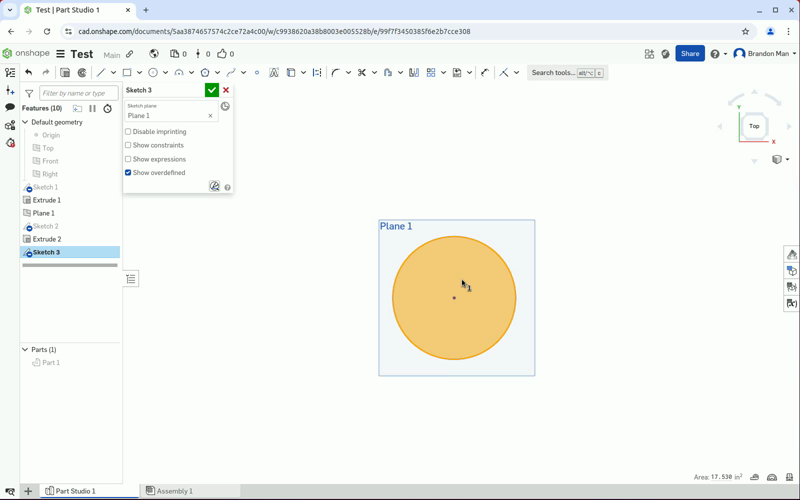
scroll(-6)
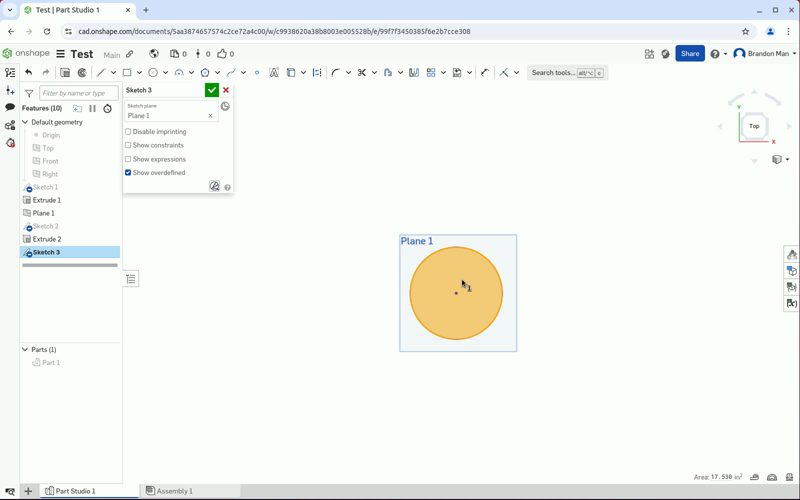
scroll(-6)
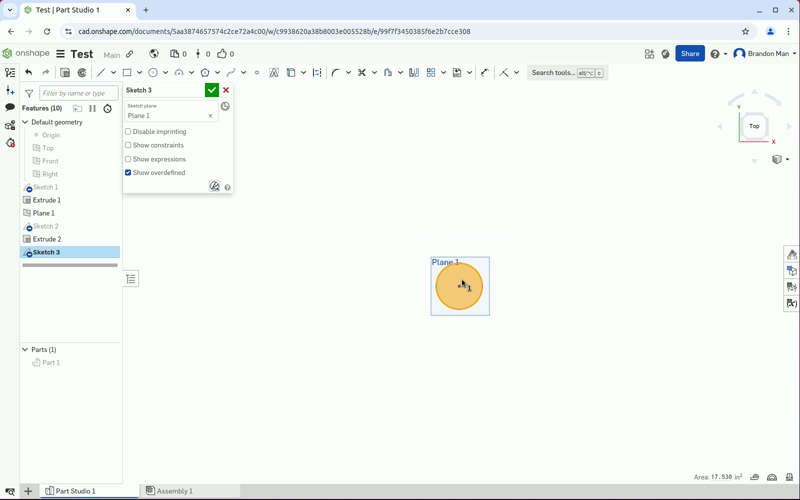
scroll(-6)
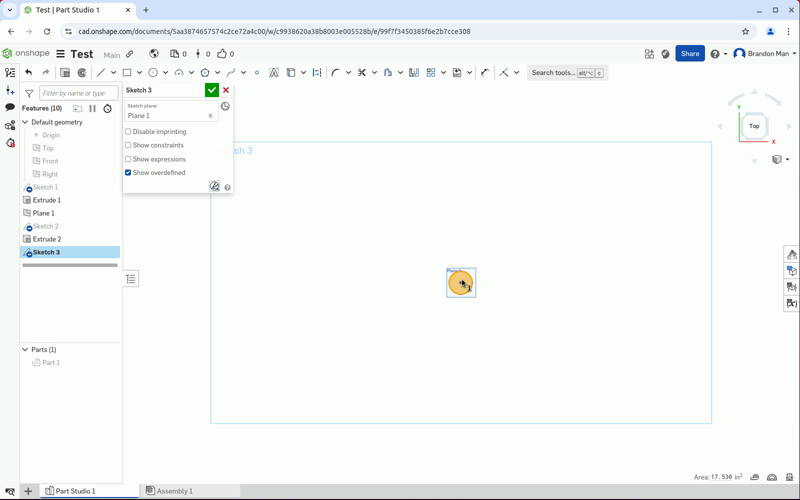
mouse_move(73, 352)
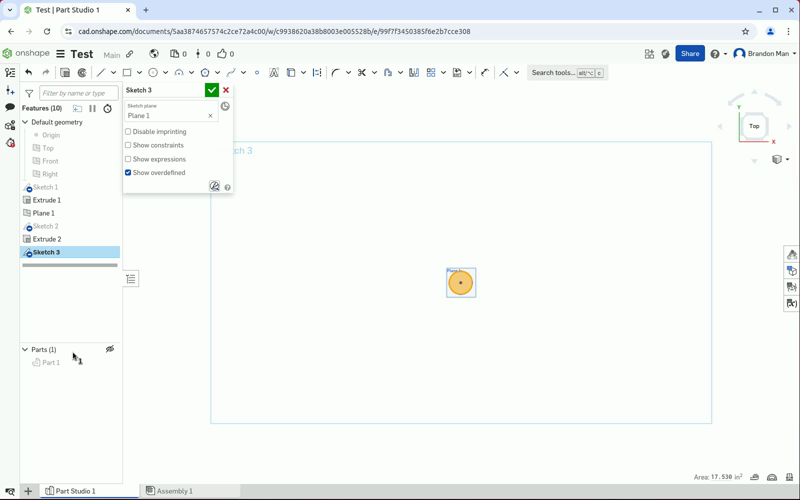
key(shift+y)
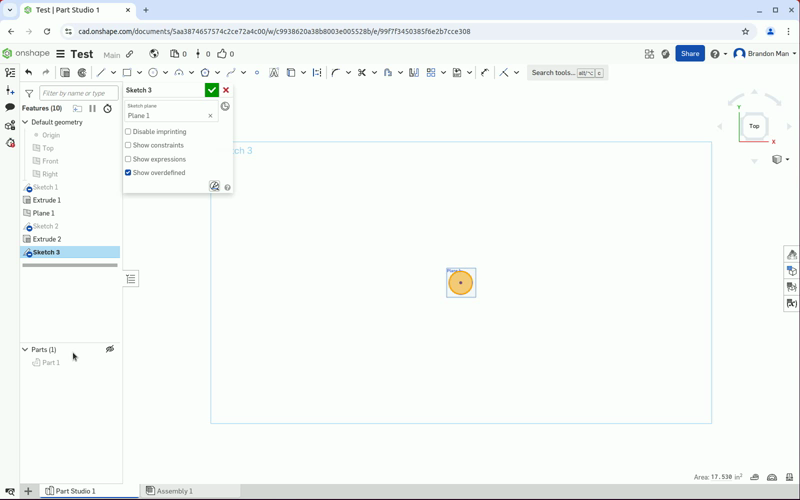
key(shift+e)
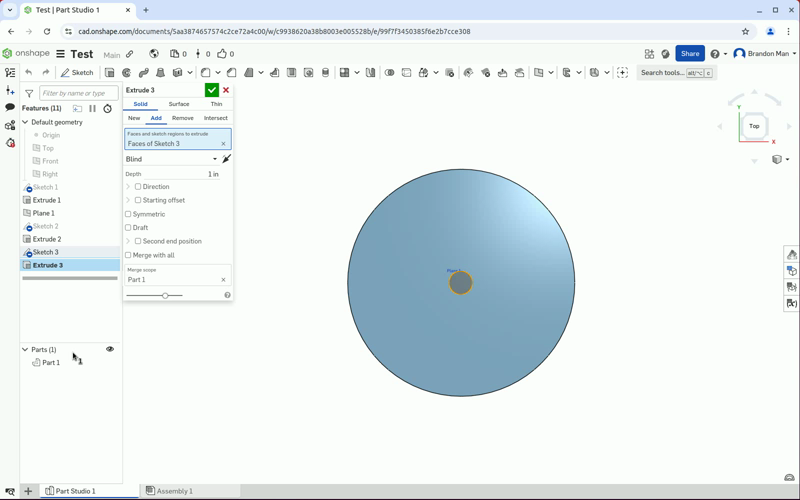
mouse_move(143, 106)
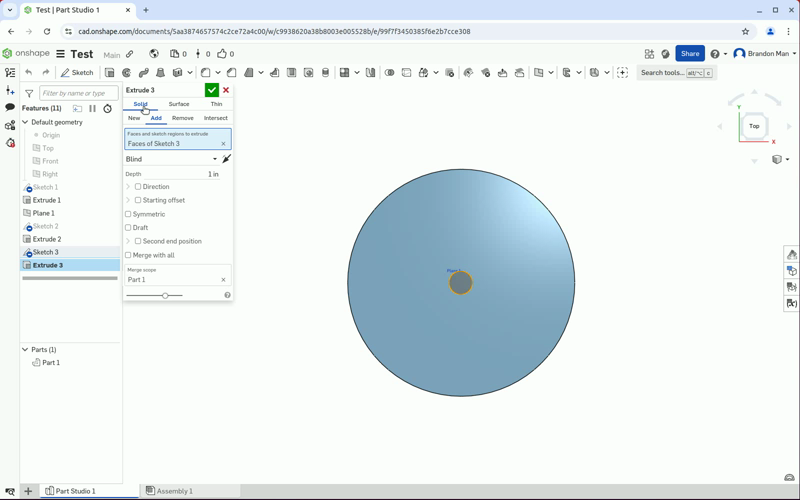
click(143, 106)
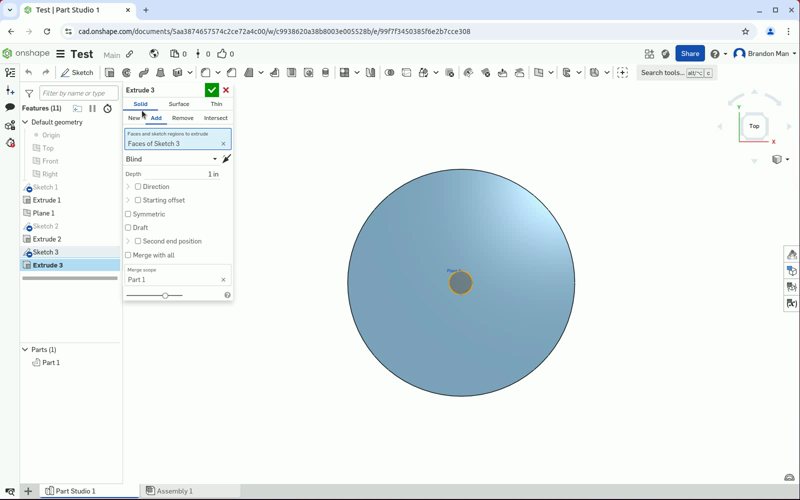
mouse_move(137, 120)
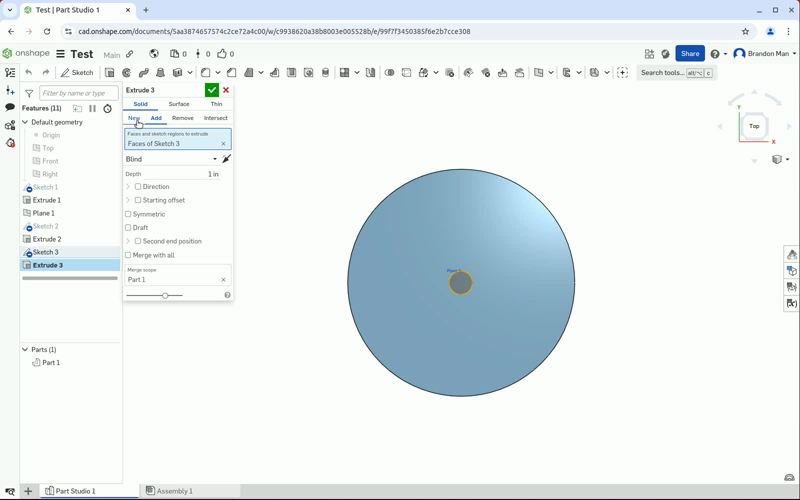
click(137, 120)
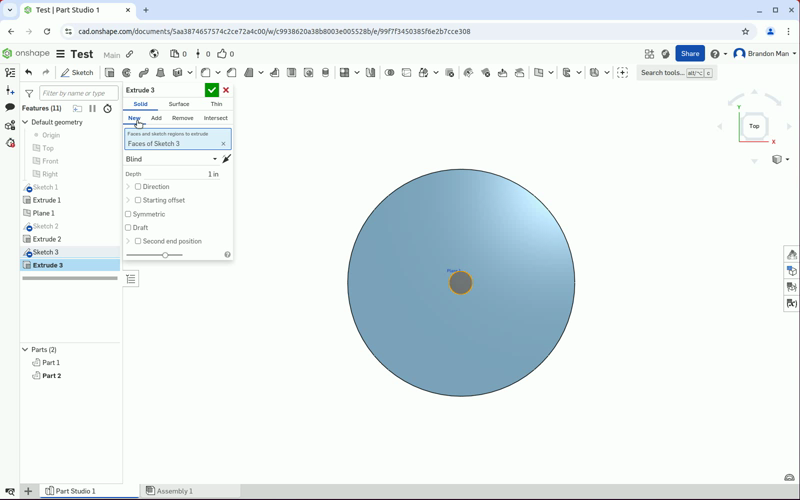
key(tab, 4)
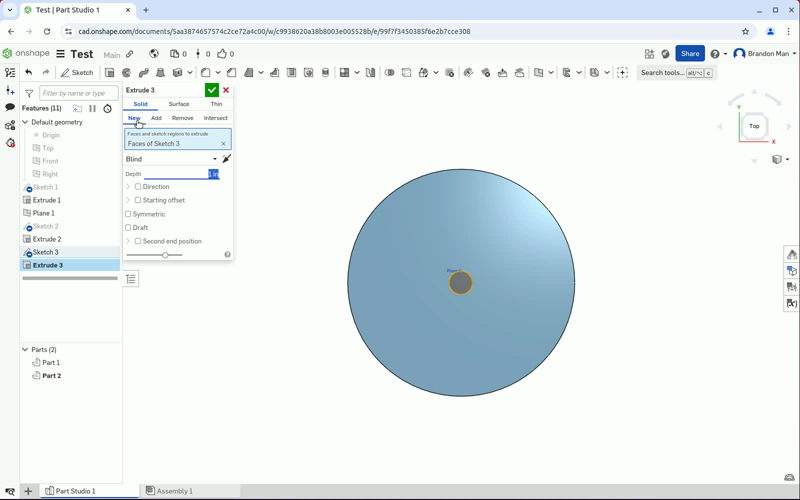
text(6.981)
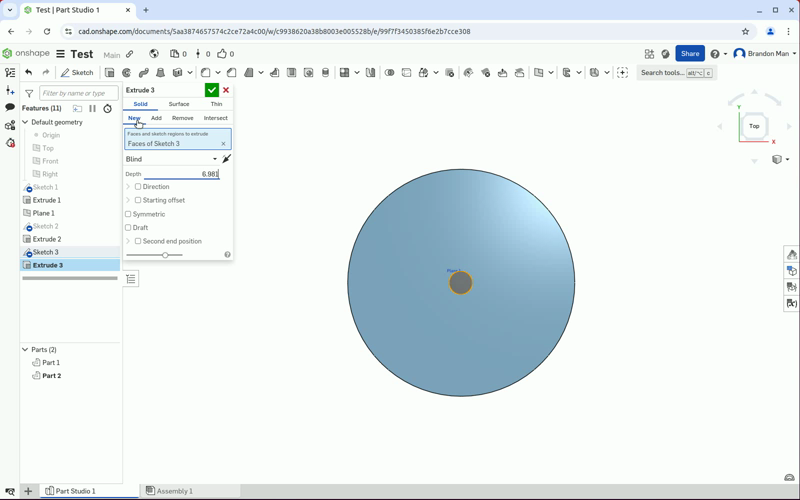
key(enter)
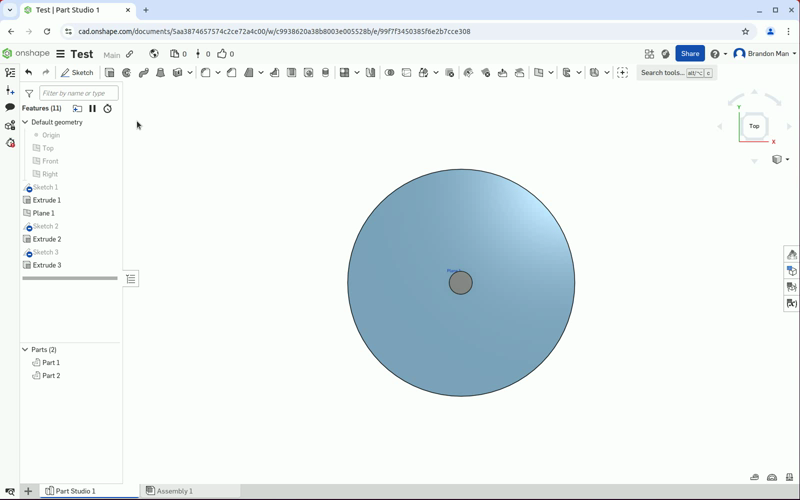
key(shift+h)
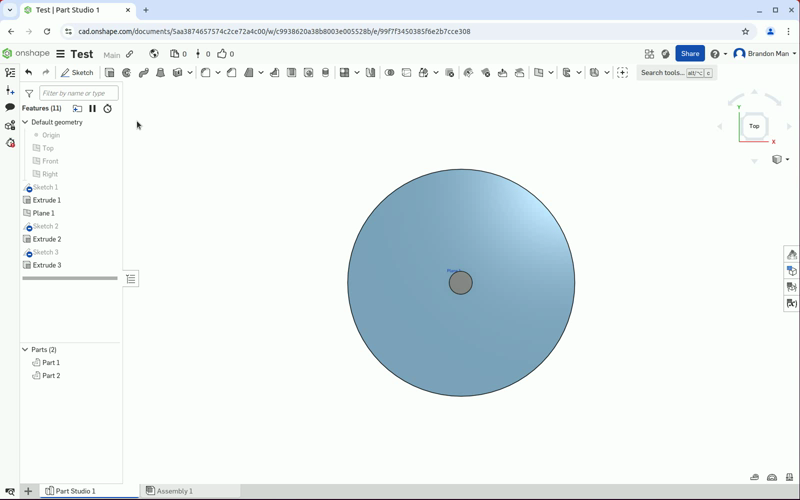
key(shift+h)
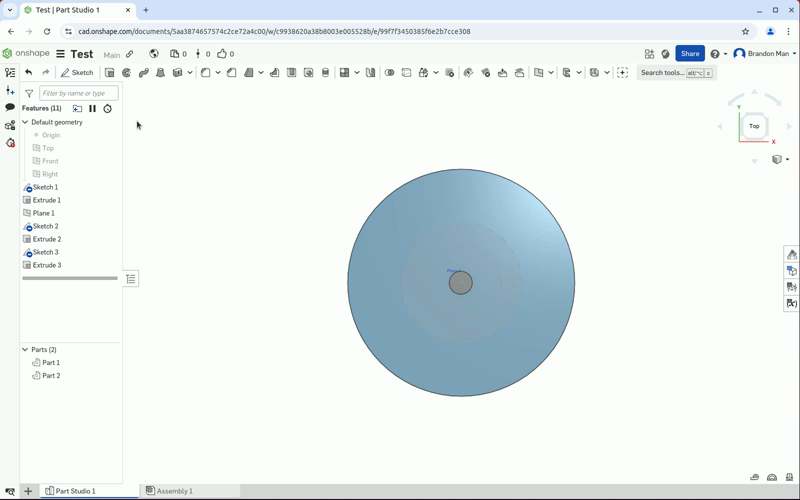
key(shift+7)
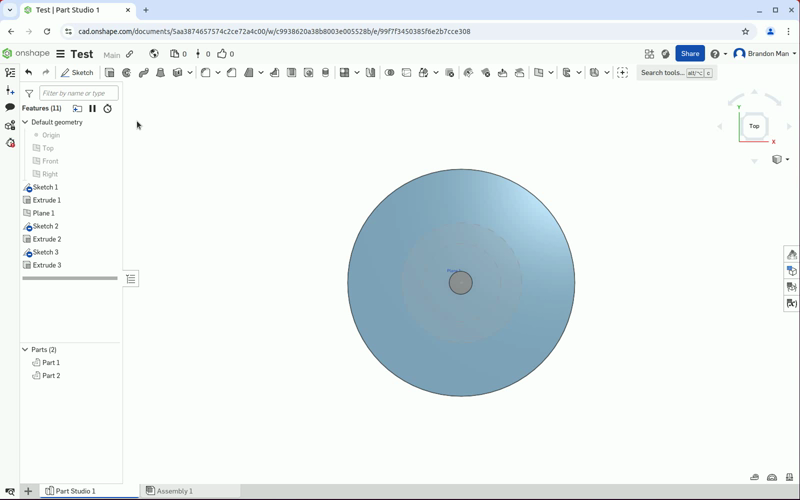
key(up, 3)
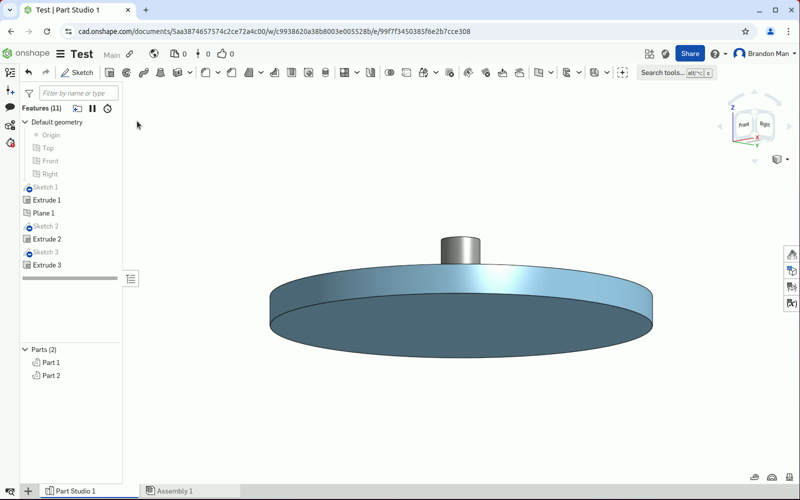
key(left, 3)
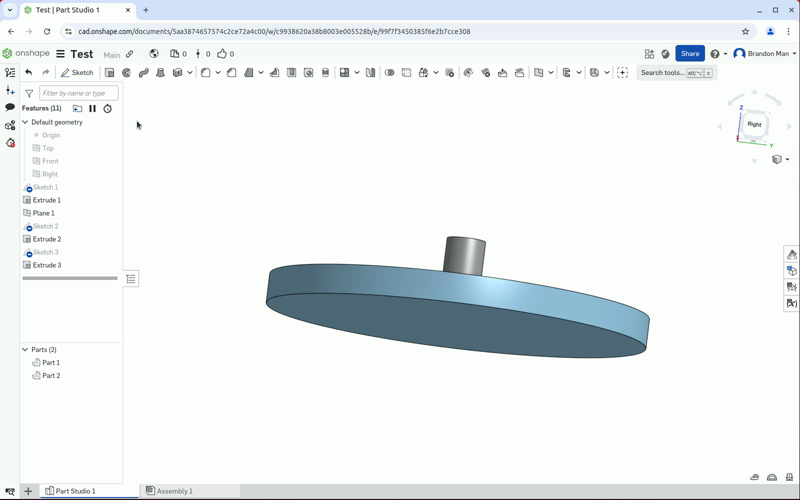
key(right, 3)
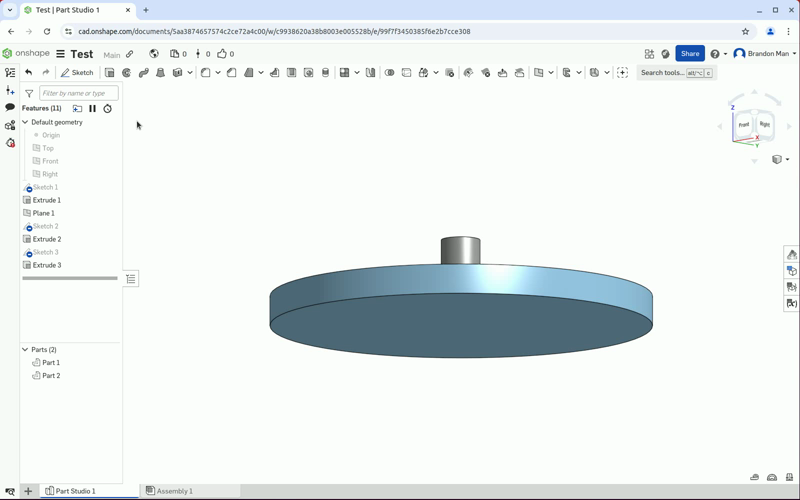
key(down, 3)
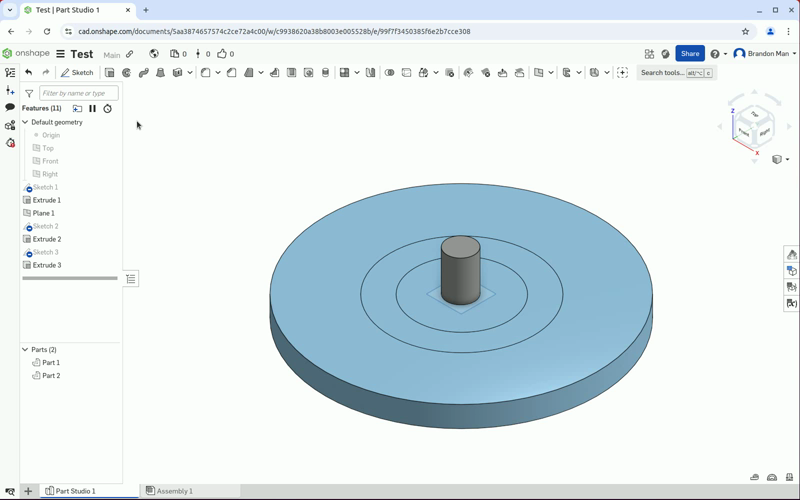
mouse_move(73, 189)
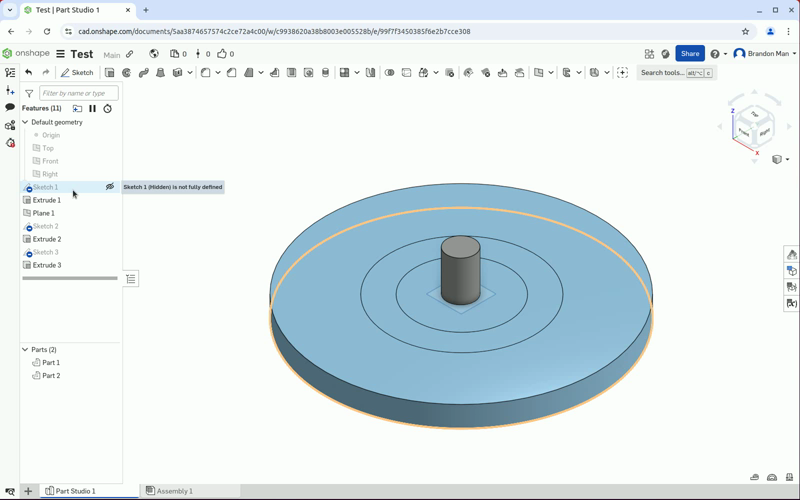
click(73, 189)